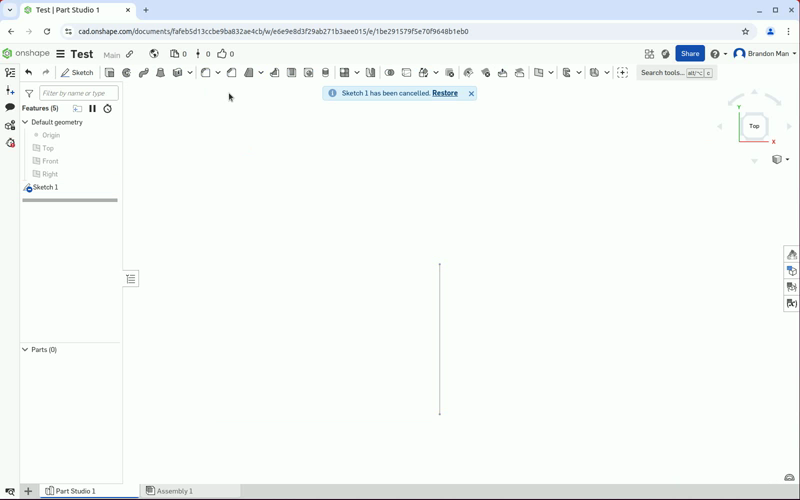
key(shift+h)
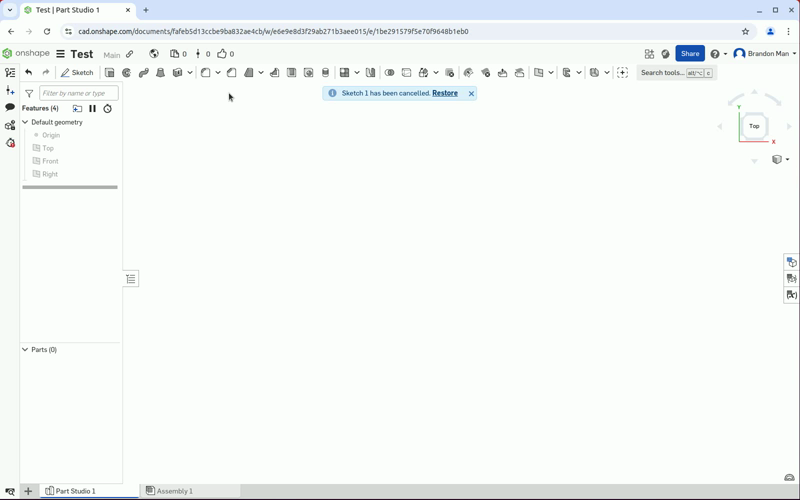
mouse_move(73, 352)
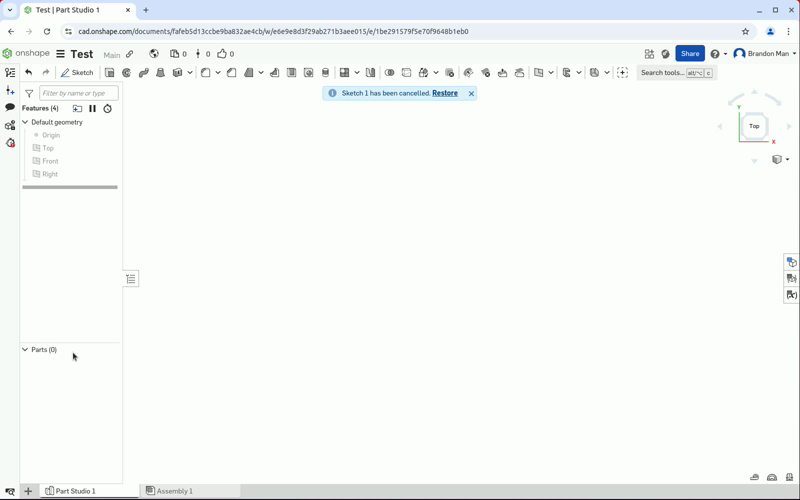
key(y)
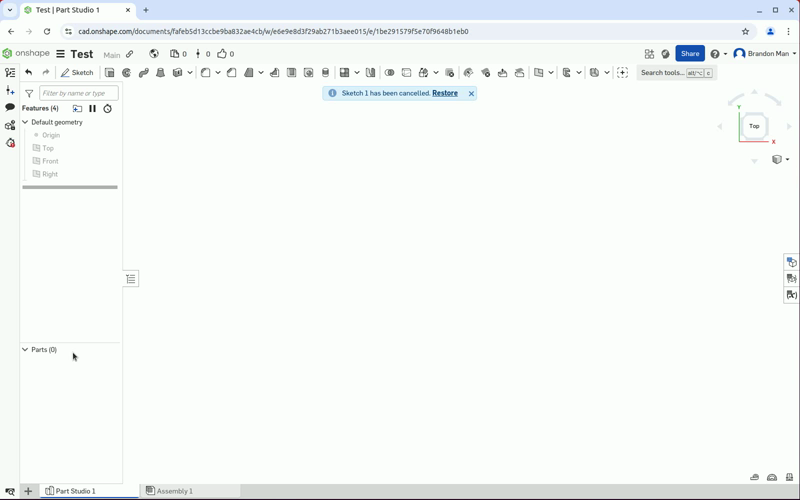
key(shift+p)
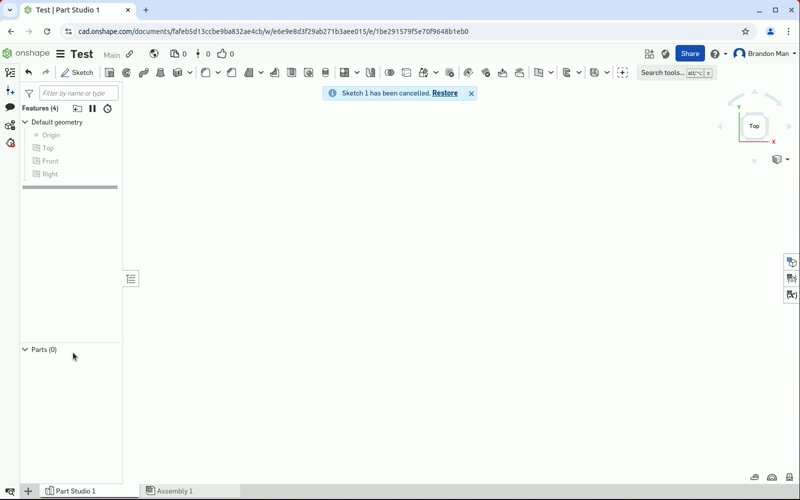
key(space)
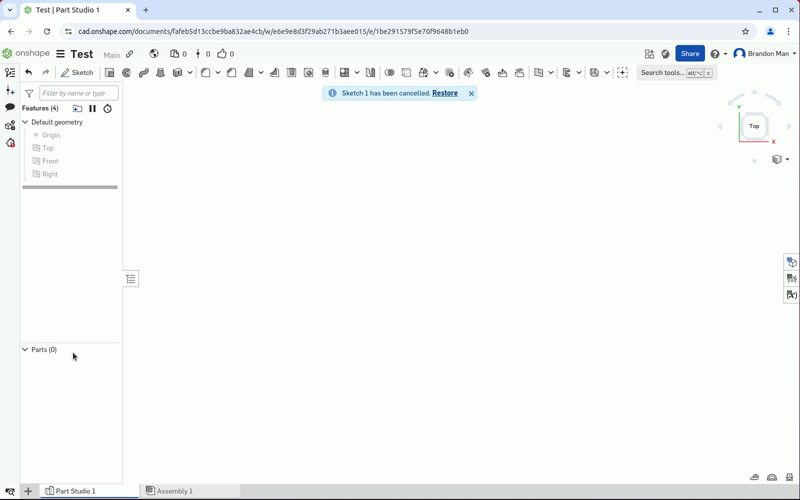
key_down(shift)
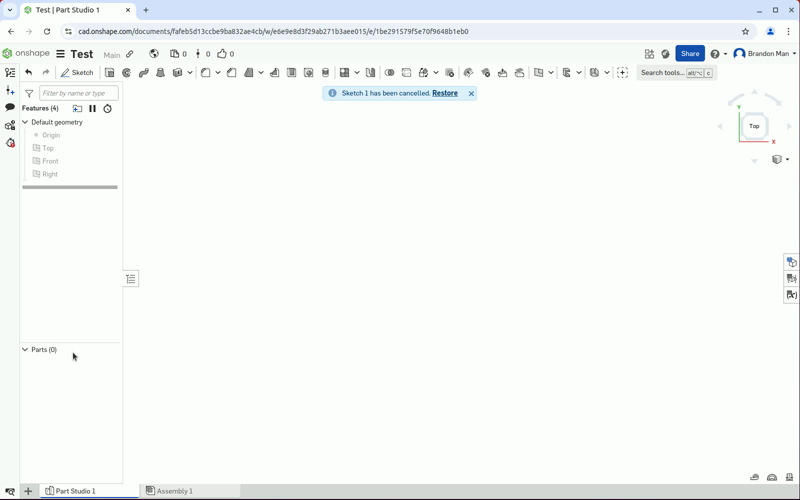
key(up)
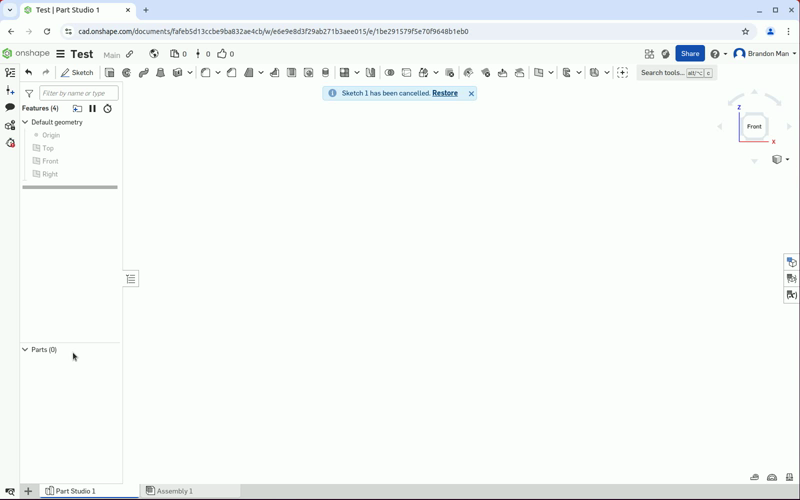
key_up(shift)
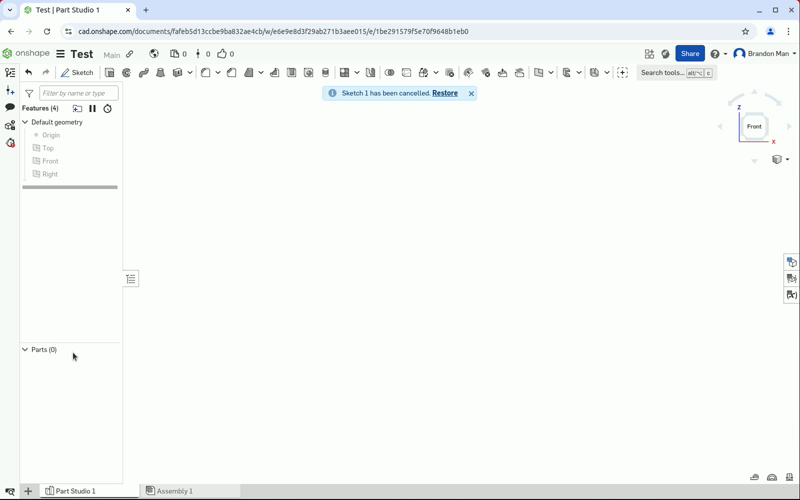
mouse_move(73, 352)
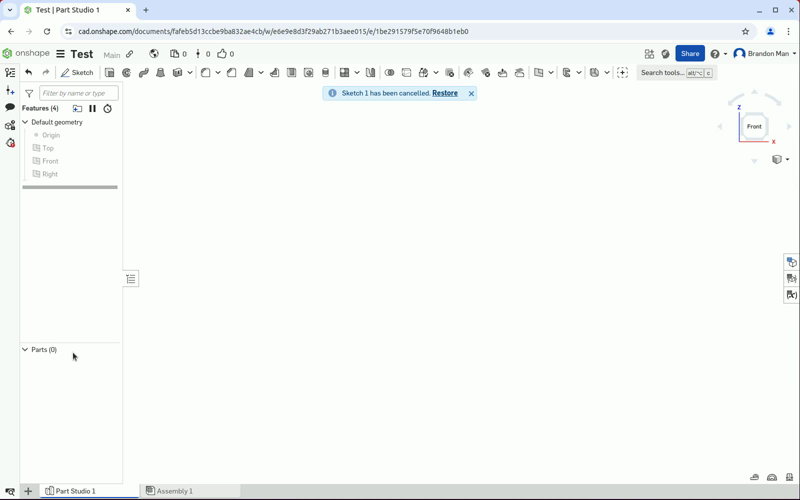
key(shift+y)
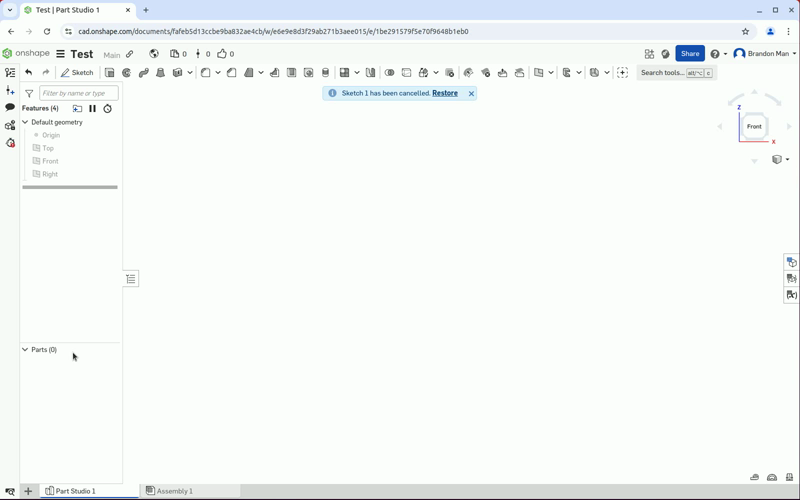
key(shift+s)
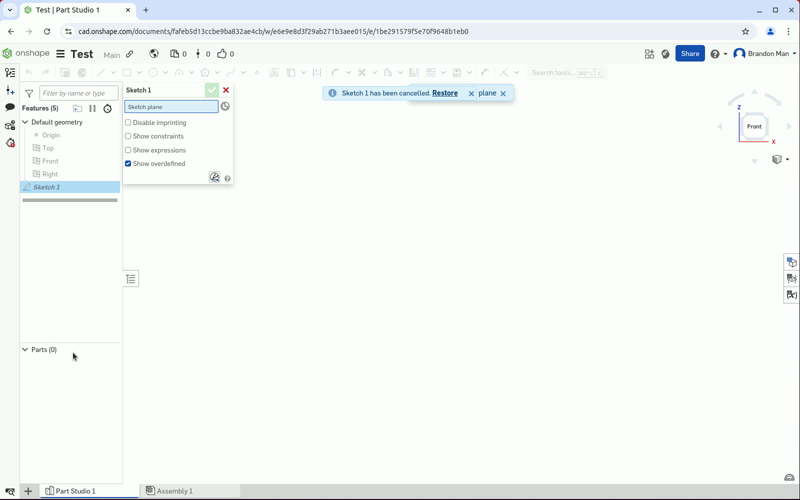
mouse_move(73, 163)
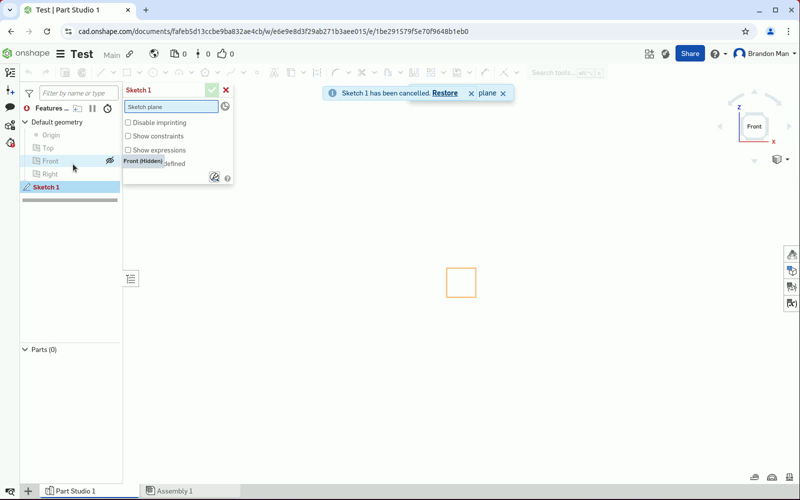
click(73, 163)
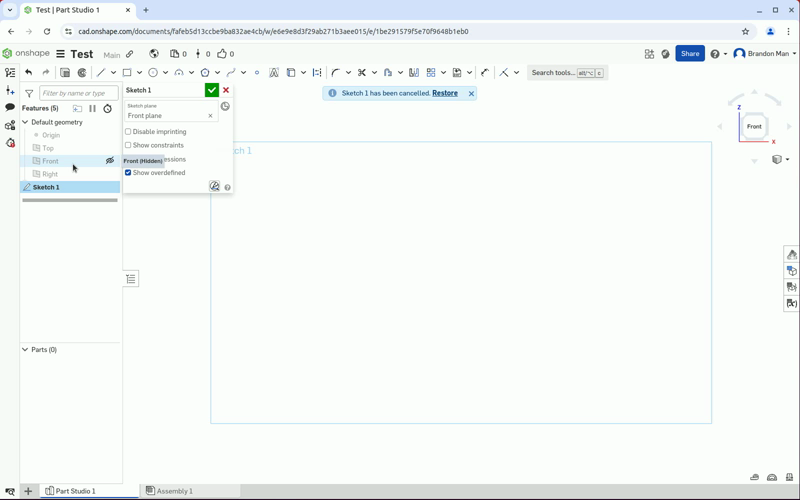
mouse_move(73, 352)
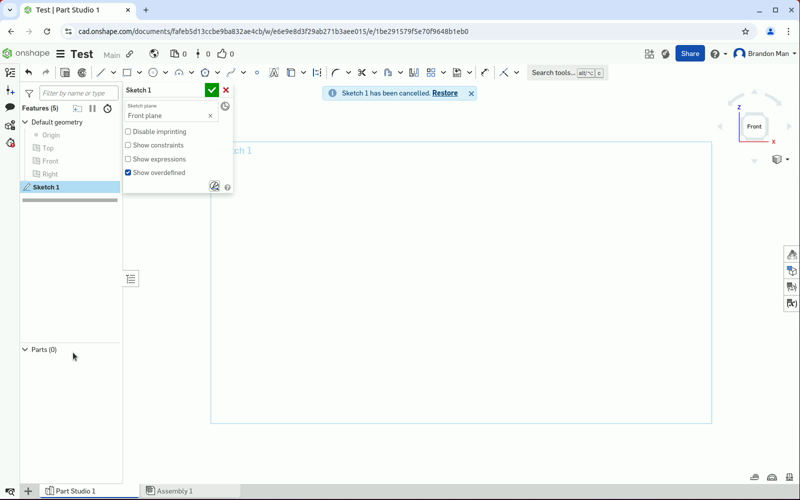
key(y)
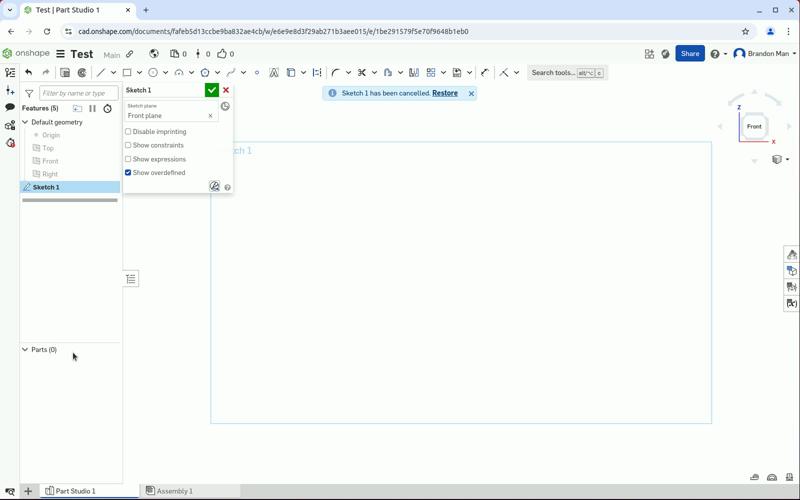
key(l)
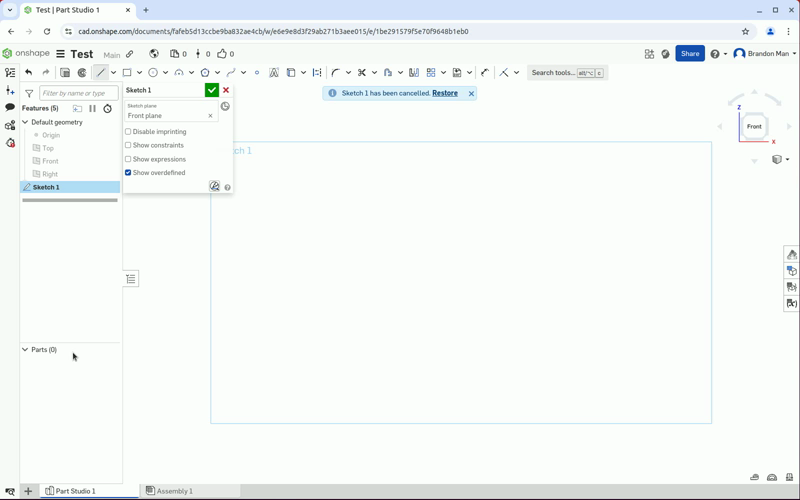
key_down(shift)
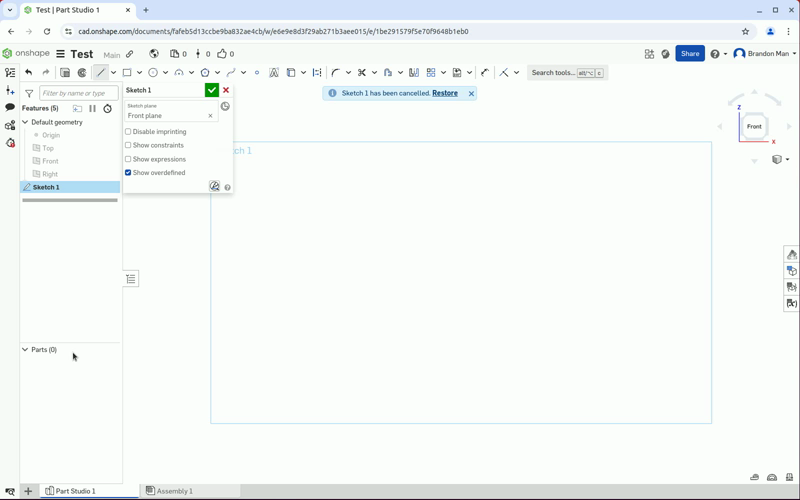
mouse_move(359, 342)
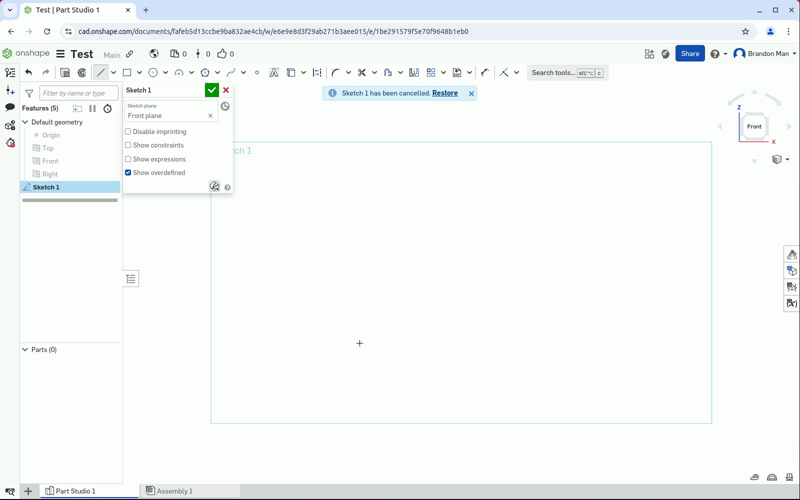
click(359, 342)
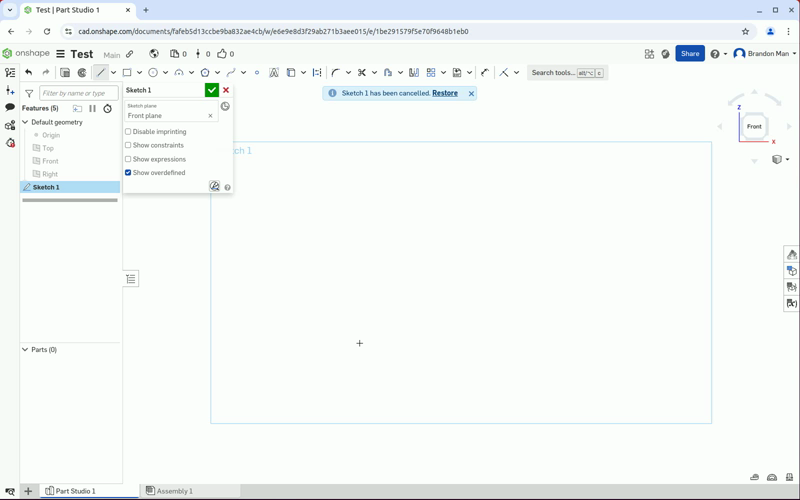
key_up(shift)
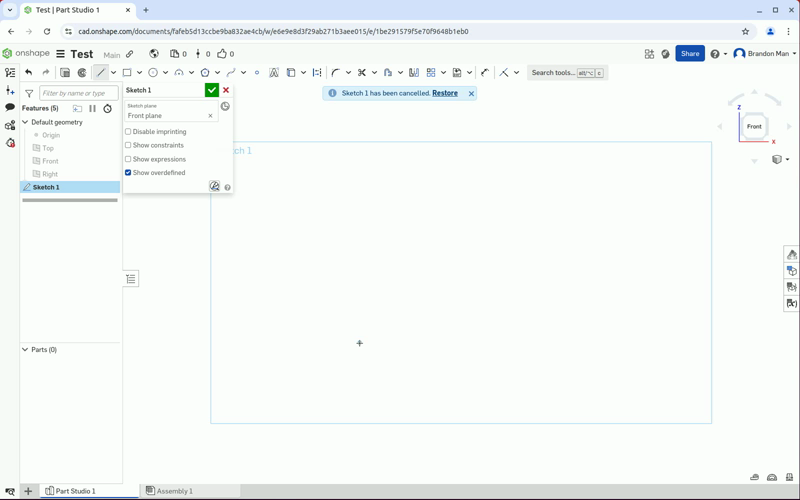
key_down(shift)
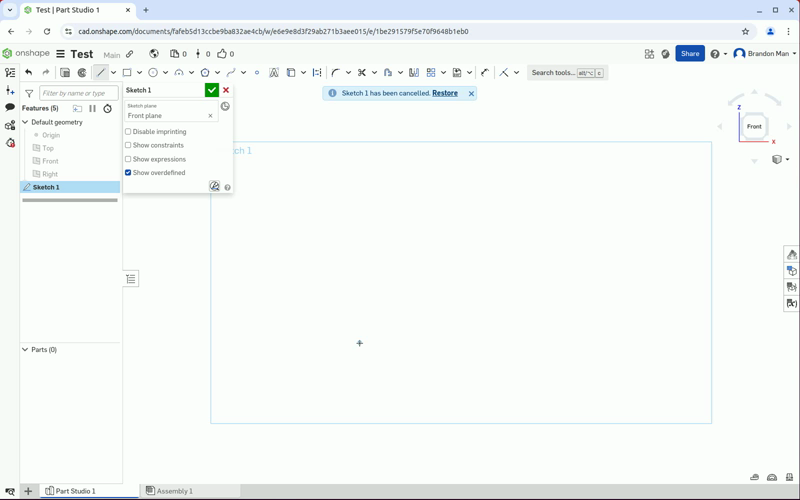
mouse_move(554, 342)
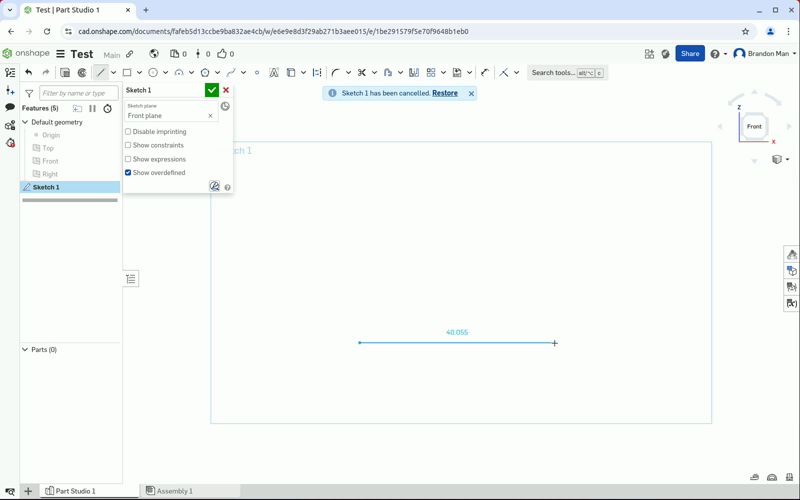
click(554, 342)
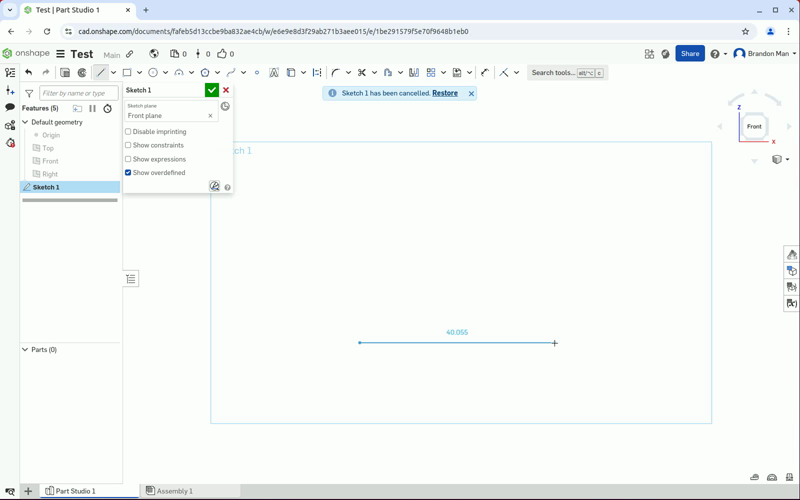
key_up(shift)
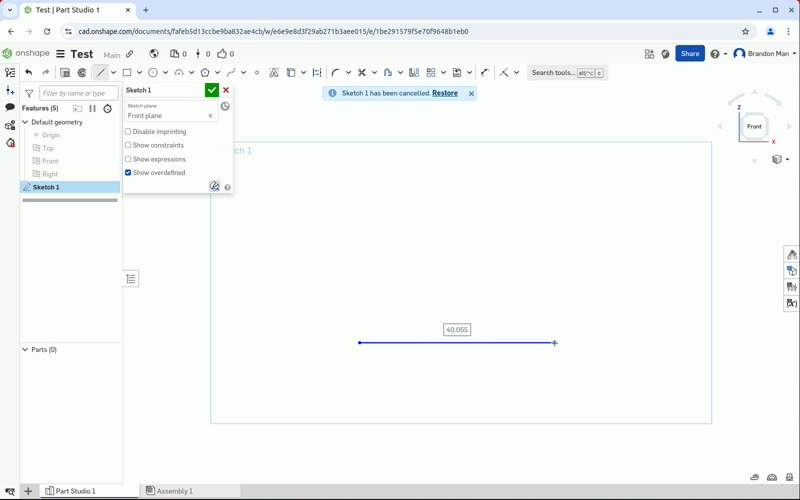
key_down(shift)
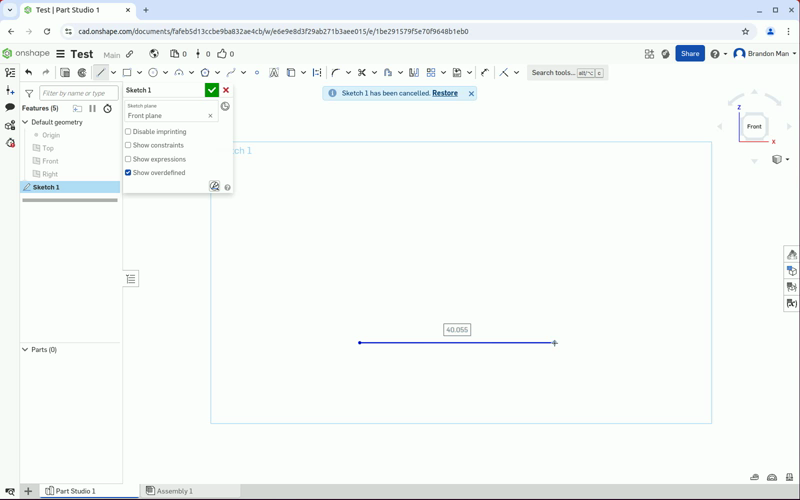
mouse_move(554, 188)
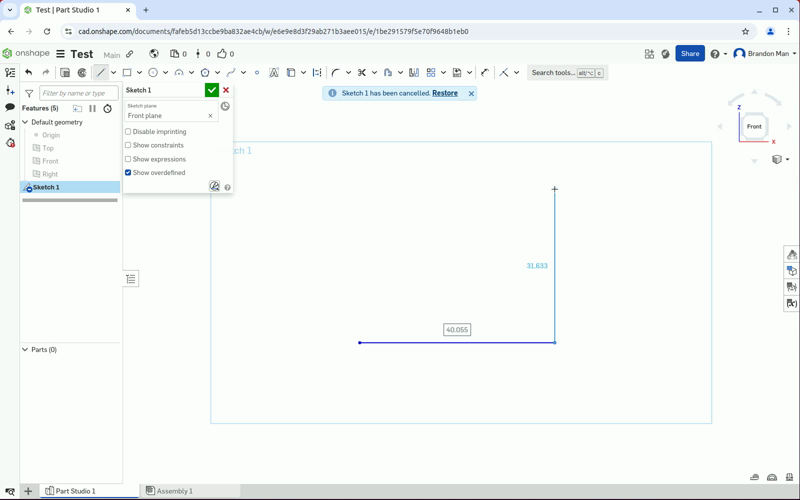
click(554, 188)
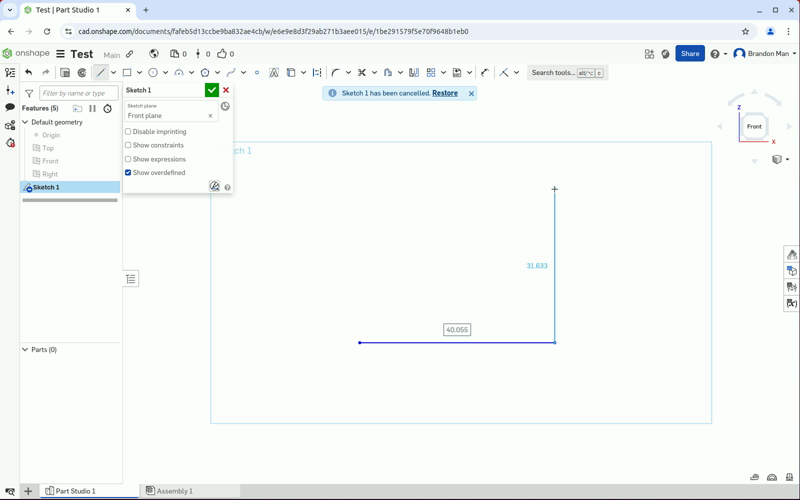
key_up(shift)
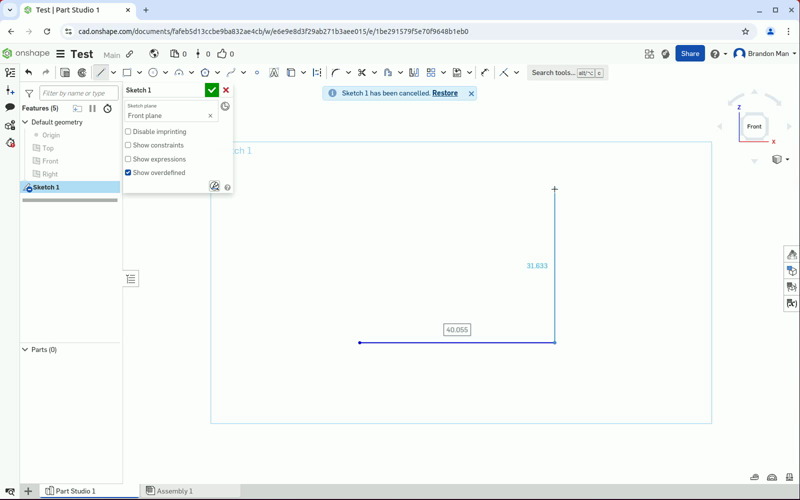
key_down(shift)
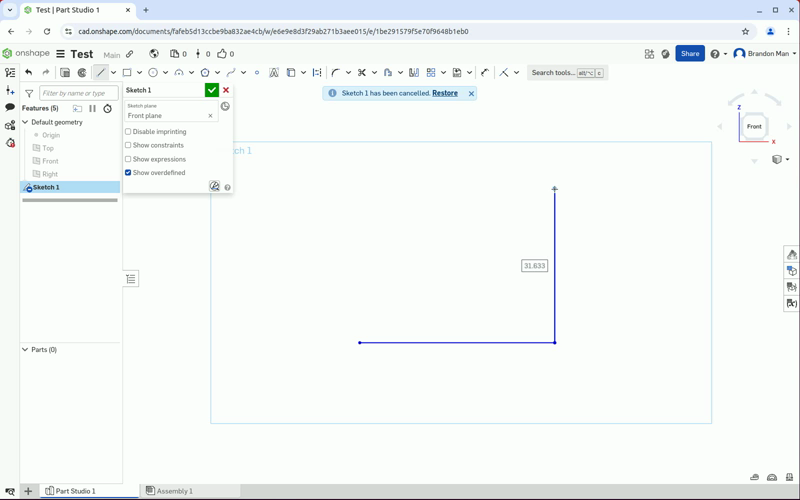
mouse_move(359, 188)
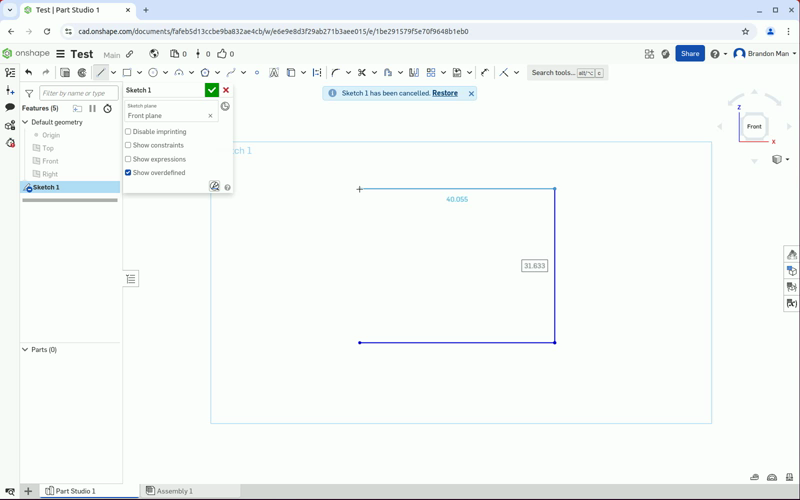
click(359, 188)
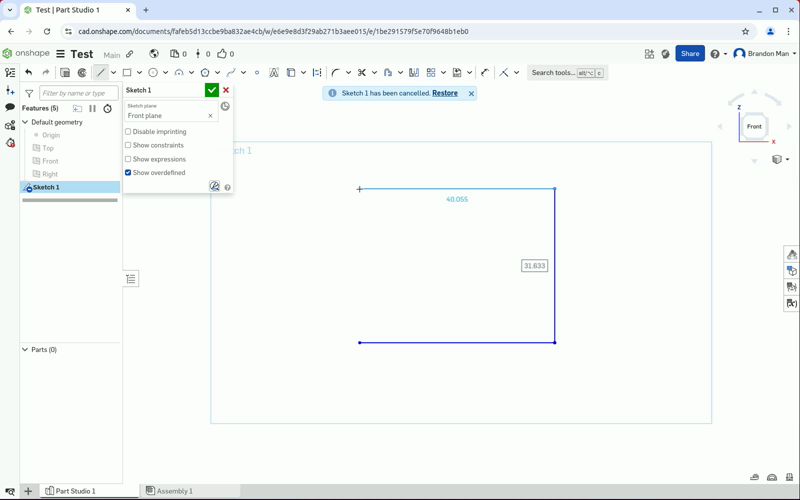
key_up(shift)
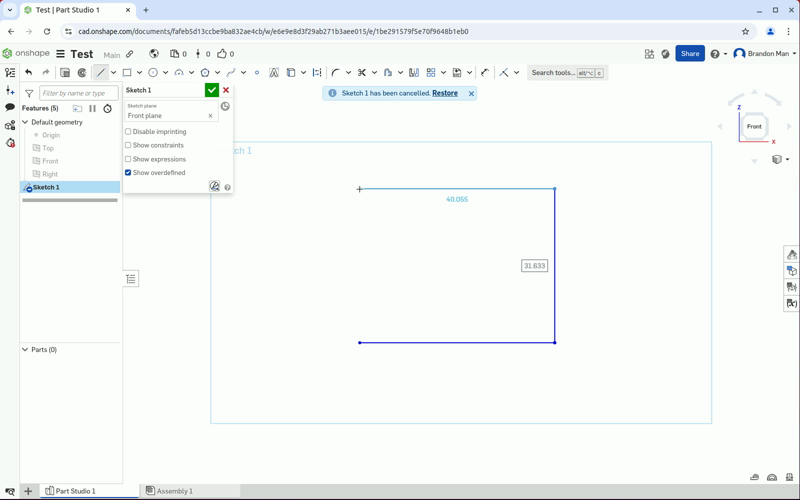
key_down(shift)
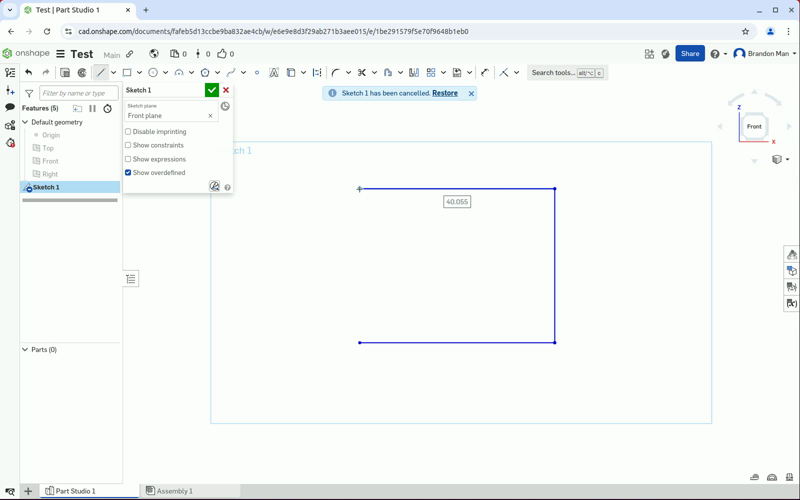
mouse_move(359, 342)
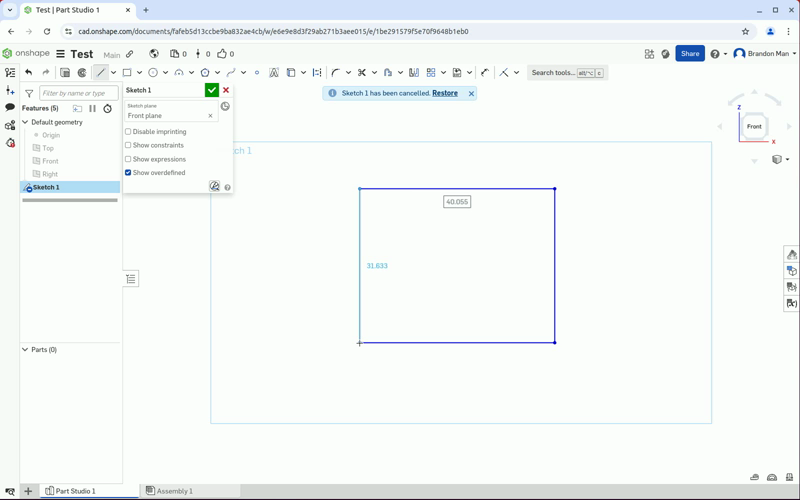
key_up(shift)
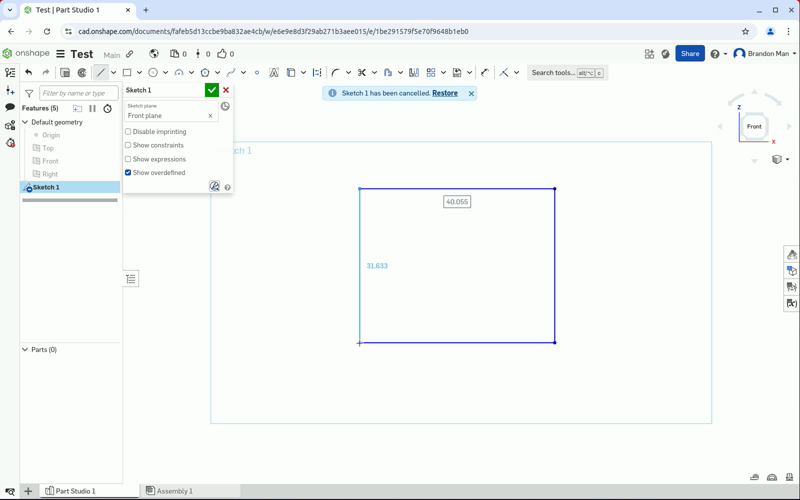
click(359, 342)
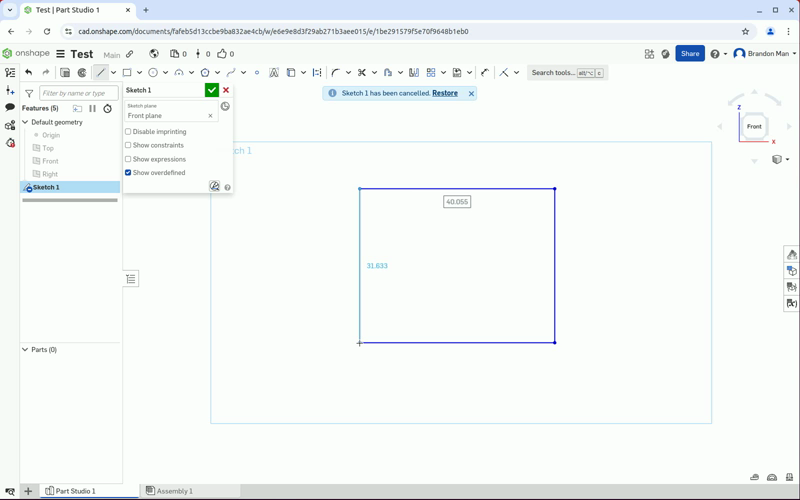
key(esc)
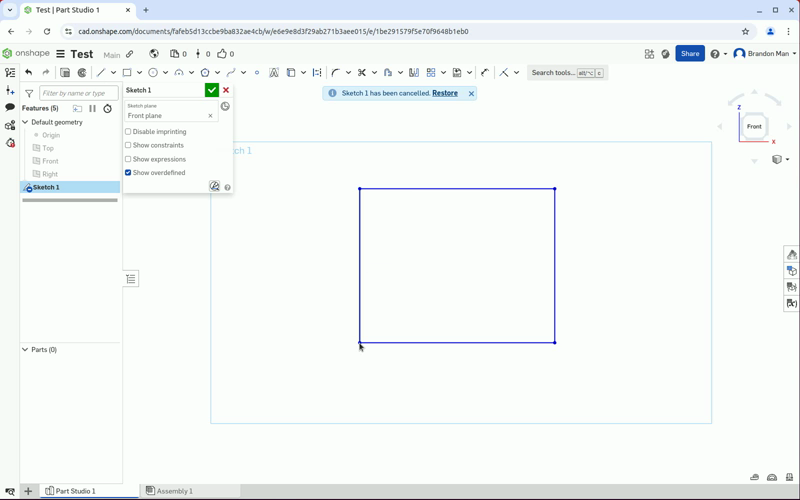
mouse_move(412, 255)
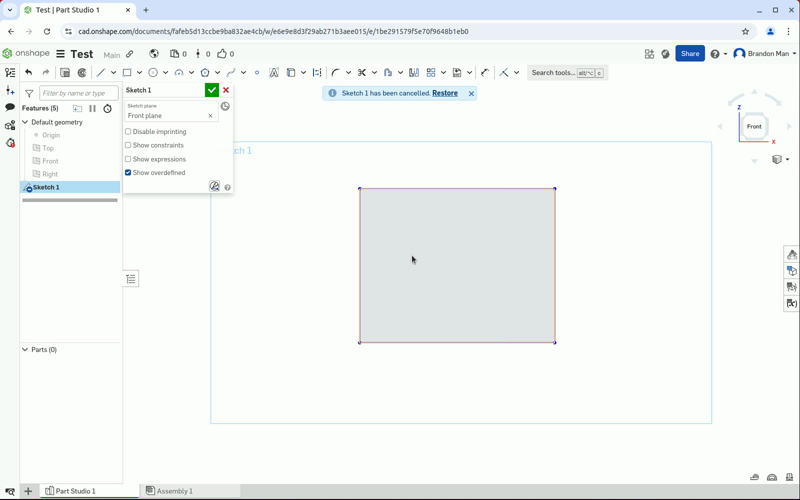
click(412, 255)
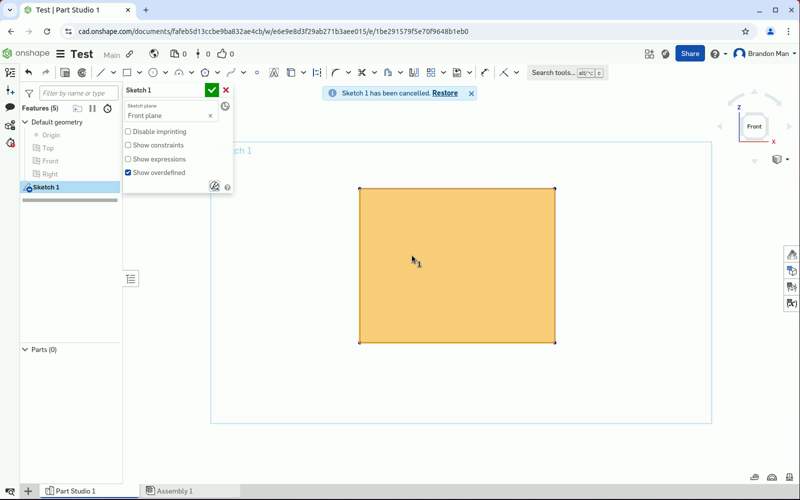
mouse_move(73, 352)
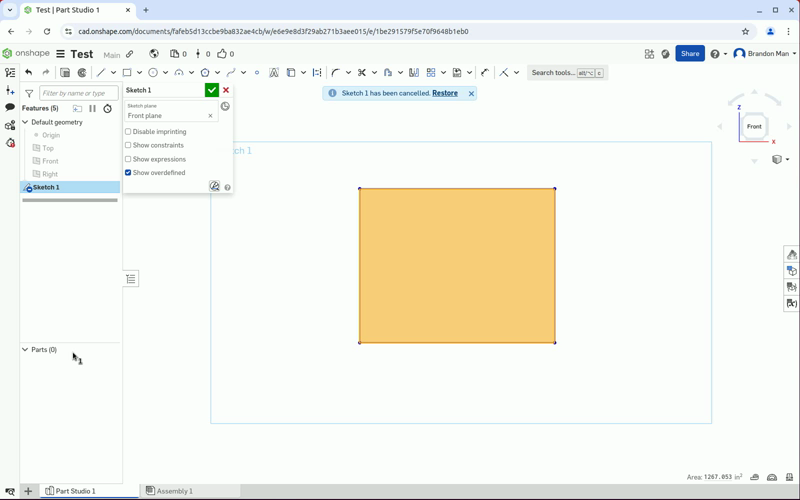
key(shift+y)
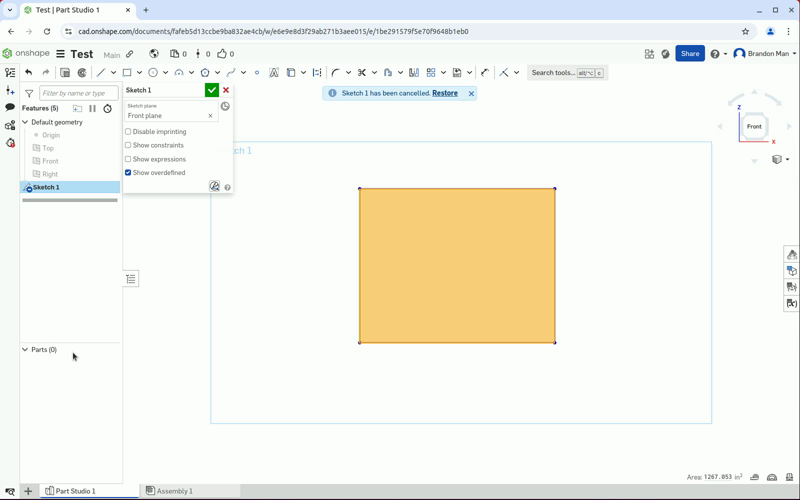
key(shift+e)
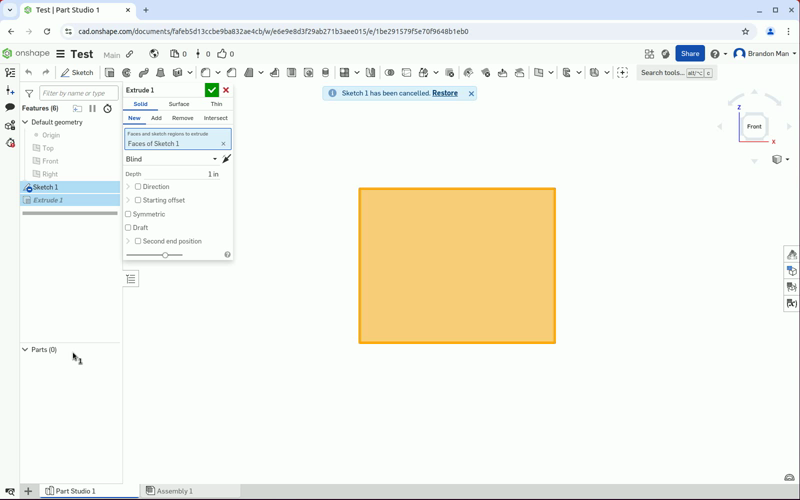
mouse_move(143, 106)
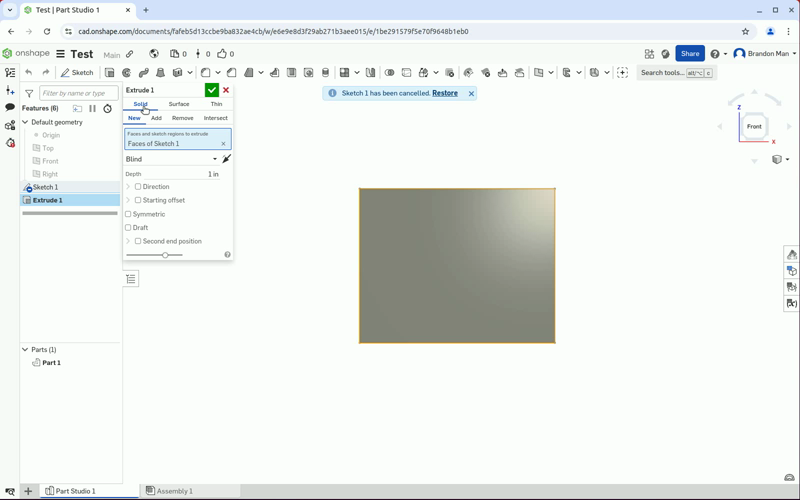
click(143, 106)
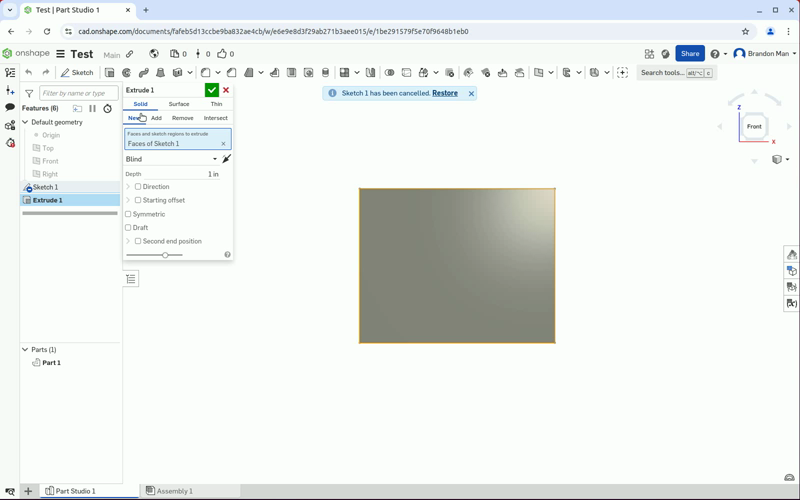
mouse_move(137, 120)
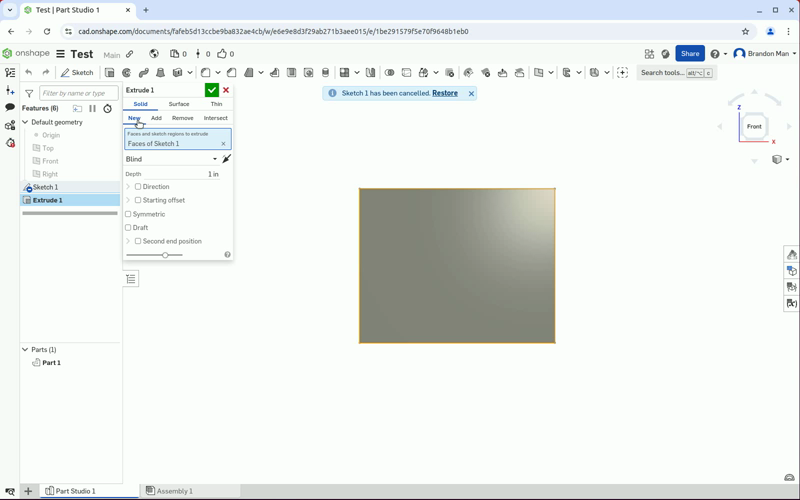
click(137, 120)
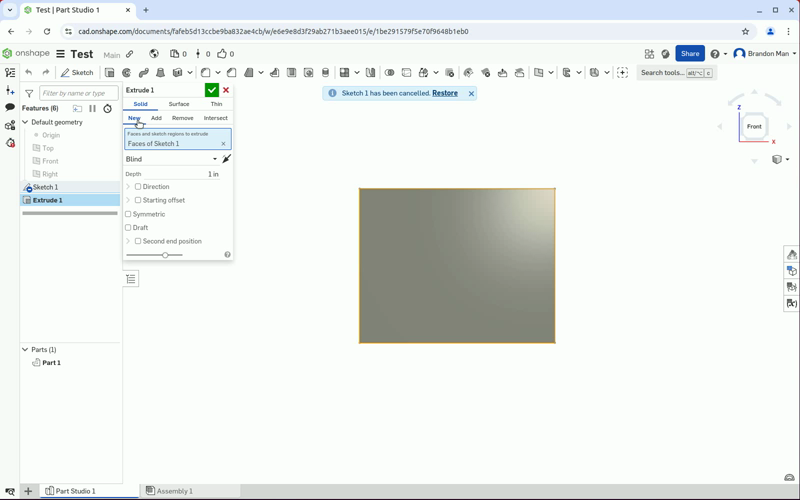
key(tab, 4)
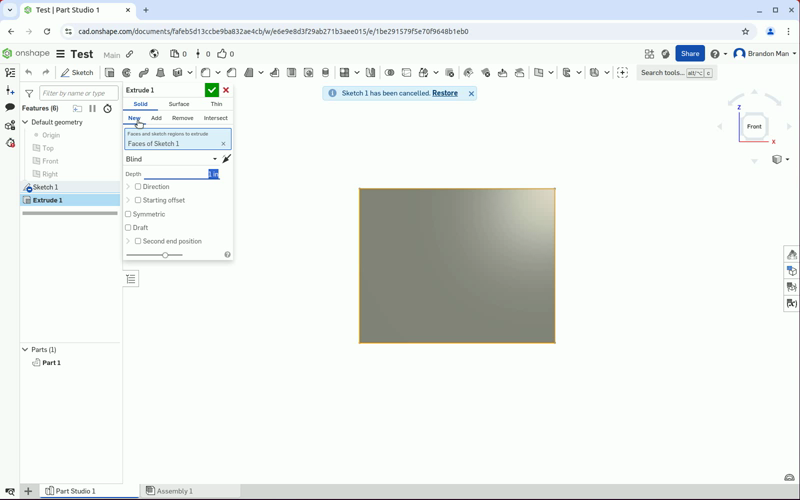
text(46.216)
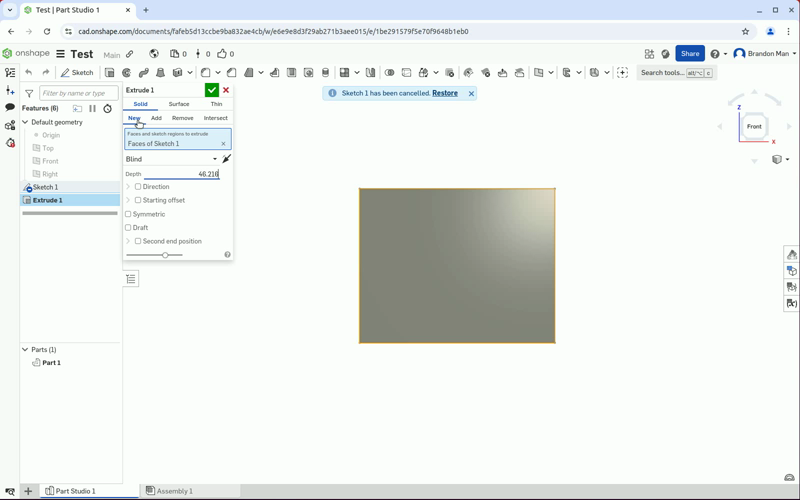
key(tab, 3)
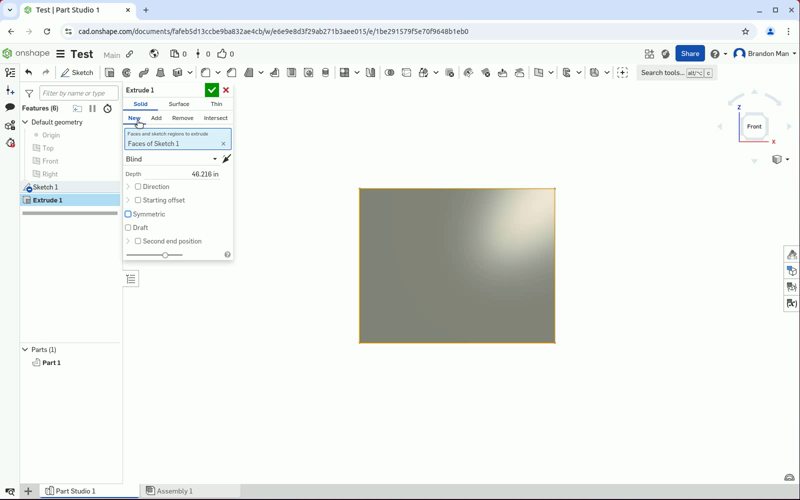
key(space)
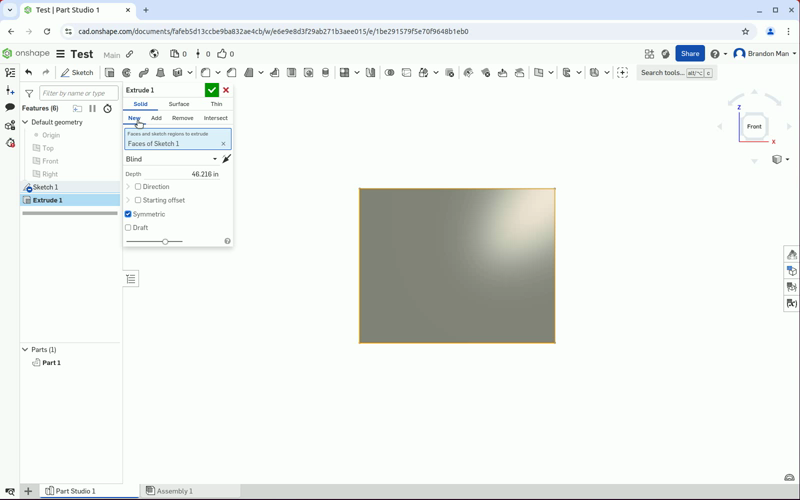
key(enter)
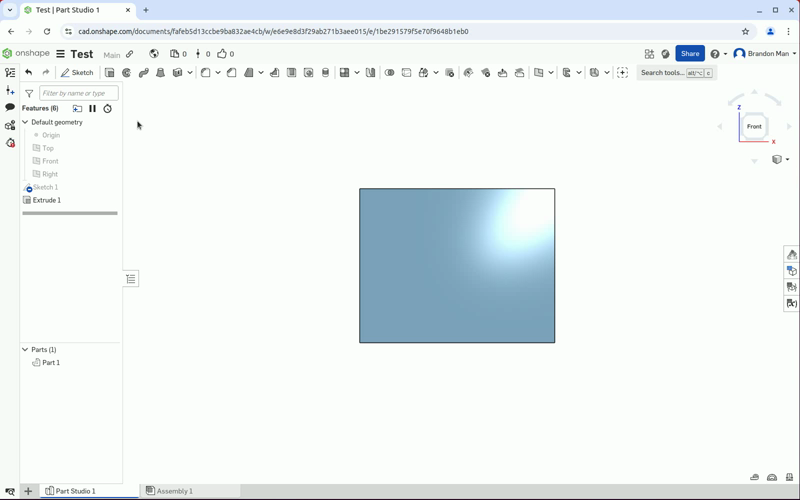
key(shift+h)
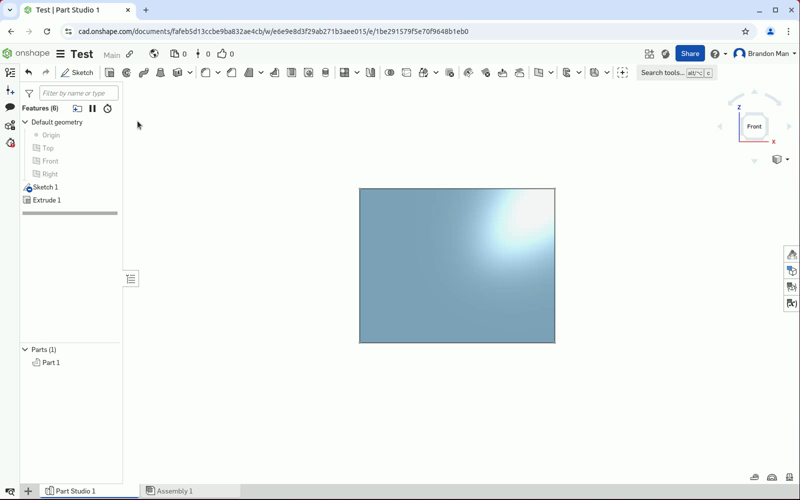
key(shift+h)
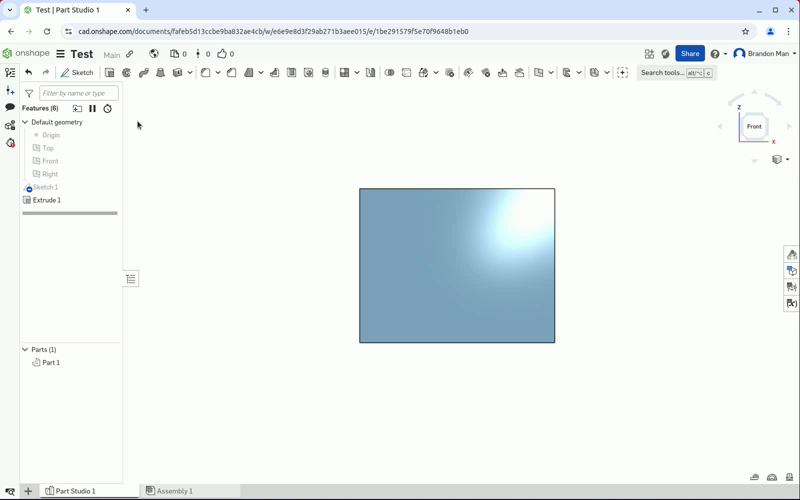
mouse_move(73, 189)
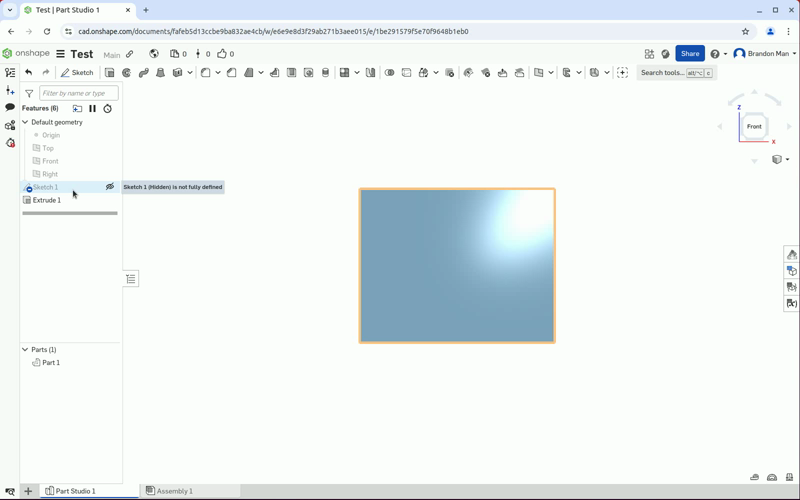
click(73, 189)
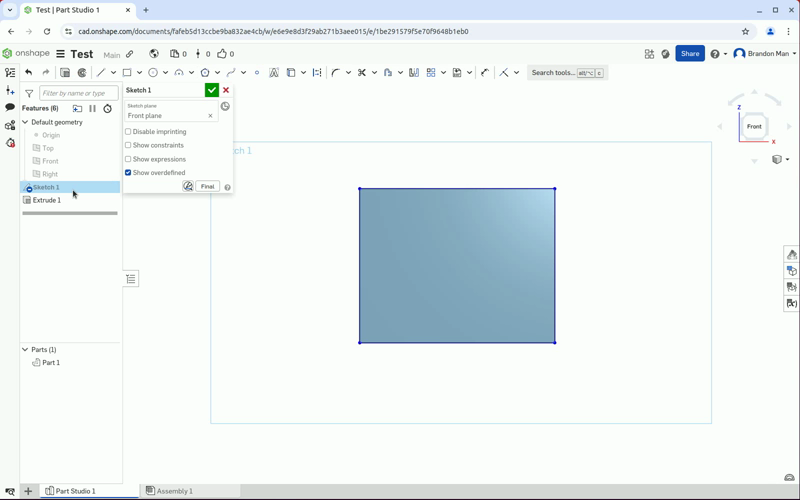
mouse_move(229, 92)
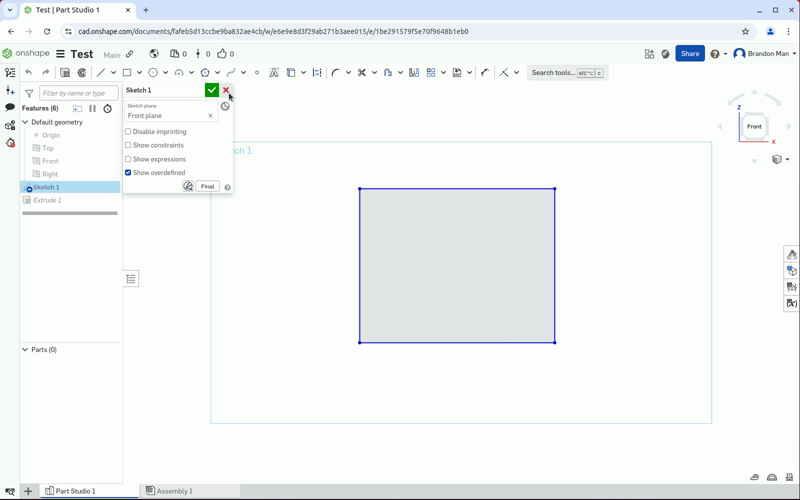
click(229, 92)
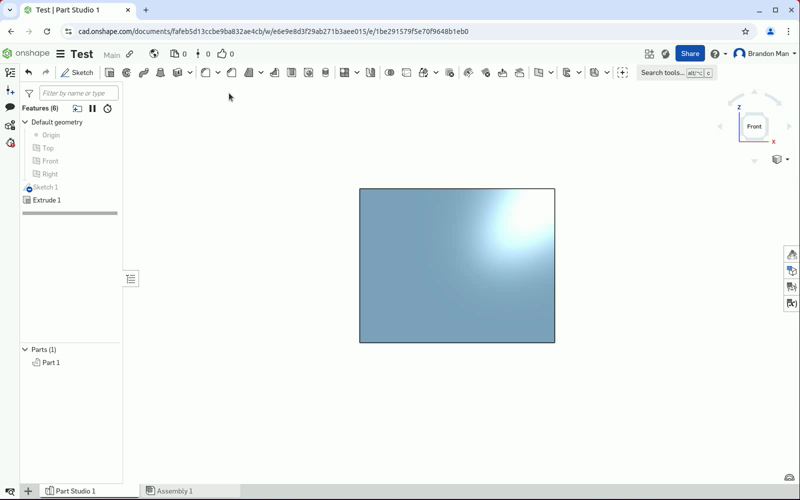
mouse_move(73, 352)
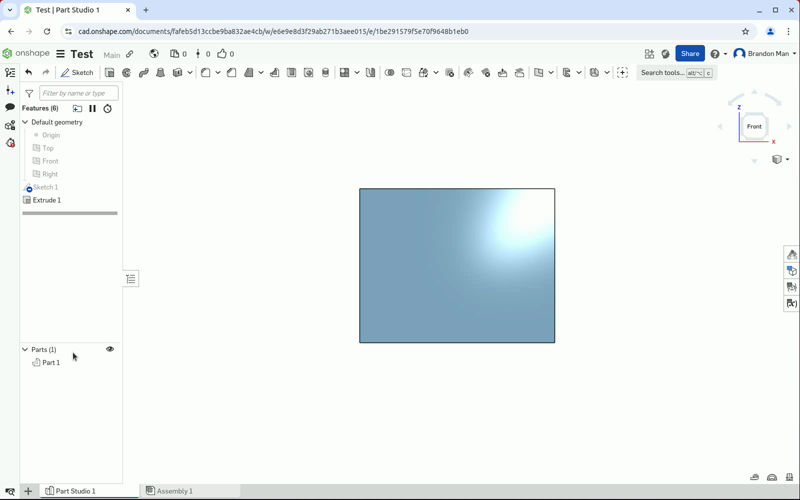
key(y)
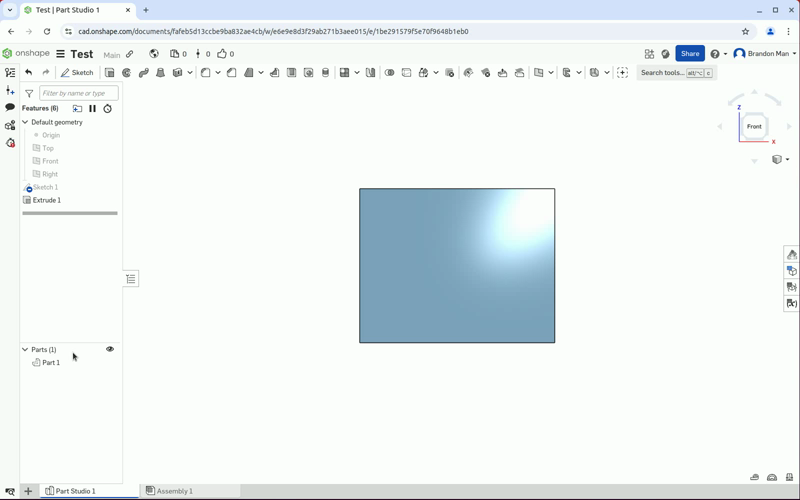
key(shift+p)
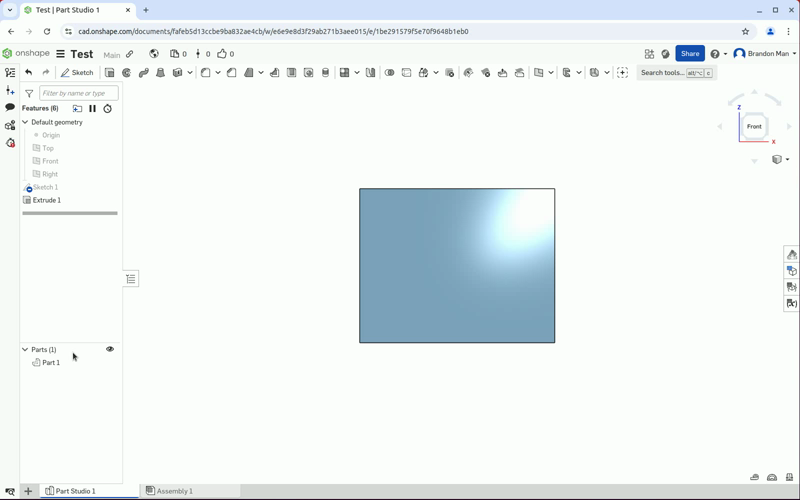
key(space)
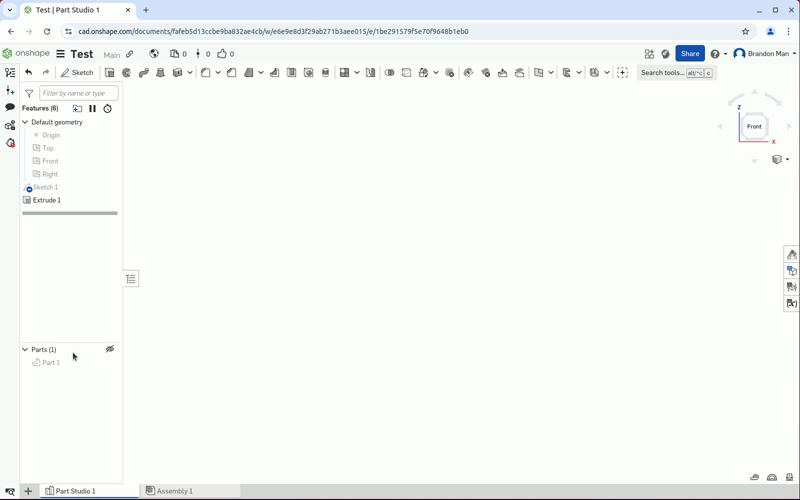
key_down(shift)
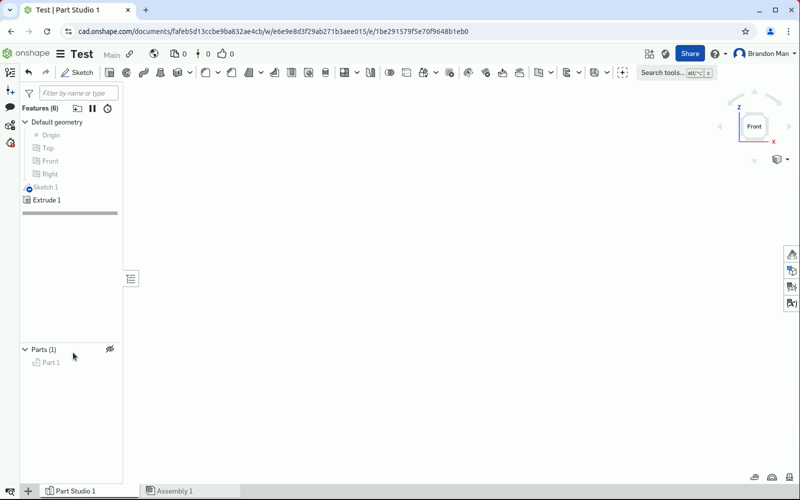
key(down)
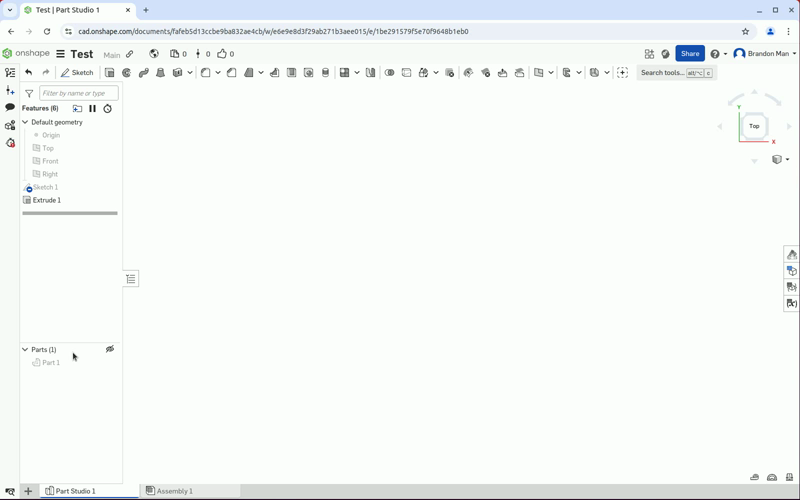
key_up(shift)
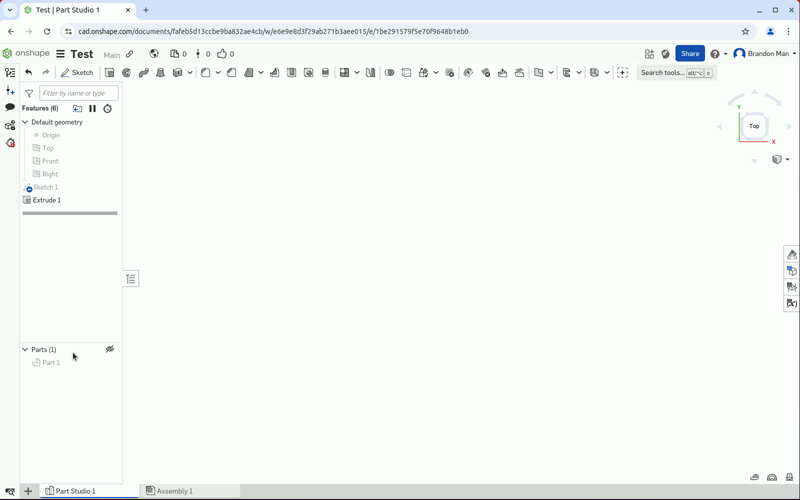
mouse_move(73, 352)
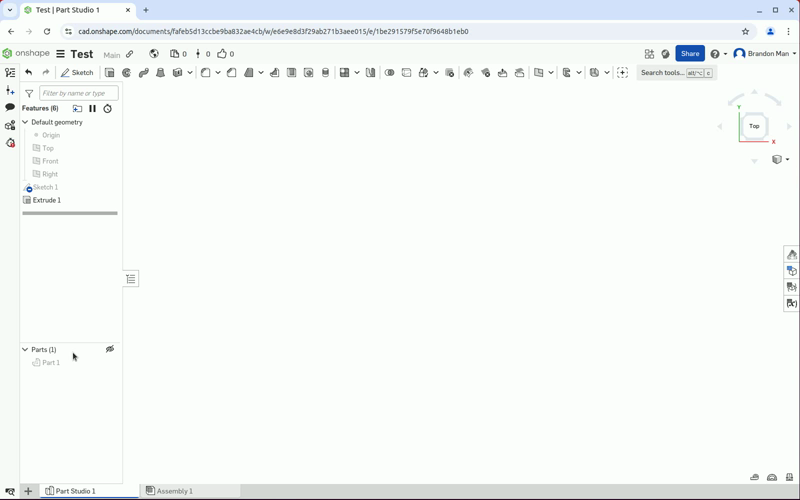
key(shift+y)
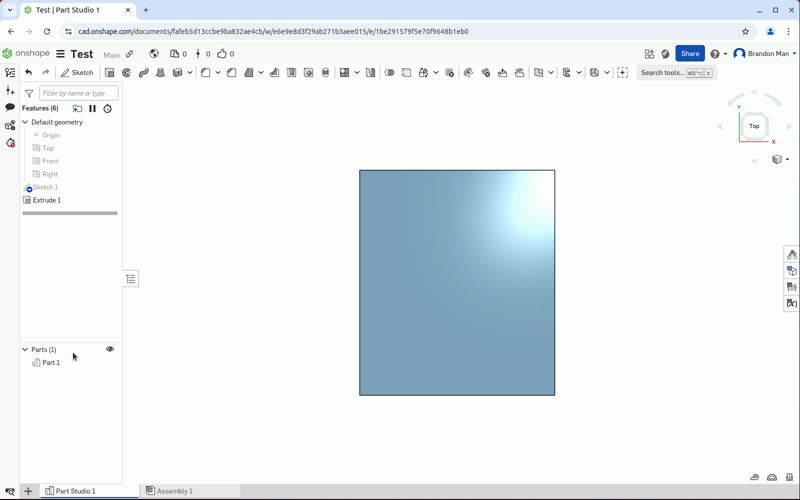
mouse_move(541, 75)
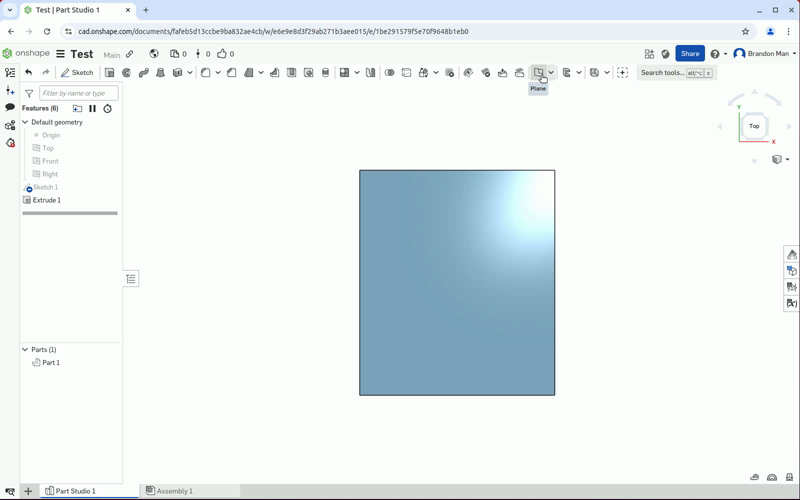
click(541, 75)
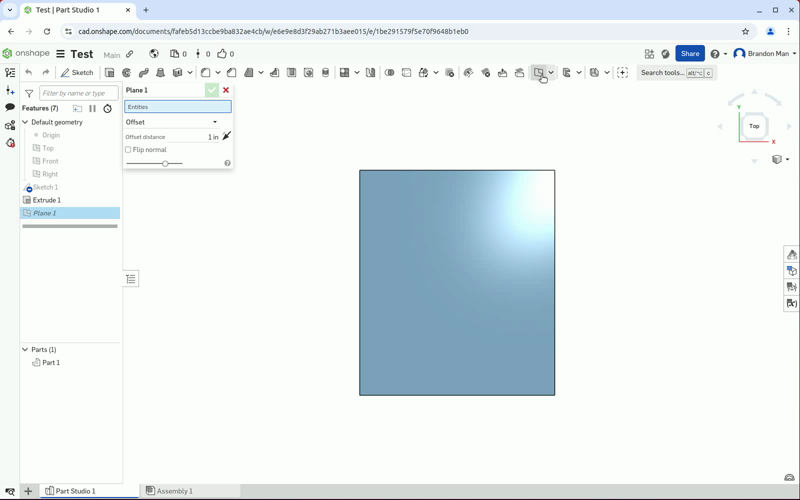
mouse_move(73, 150)
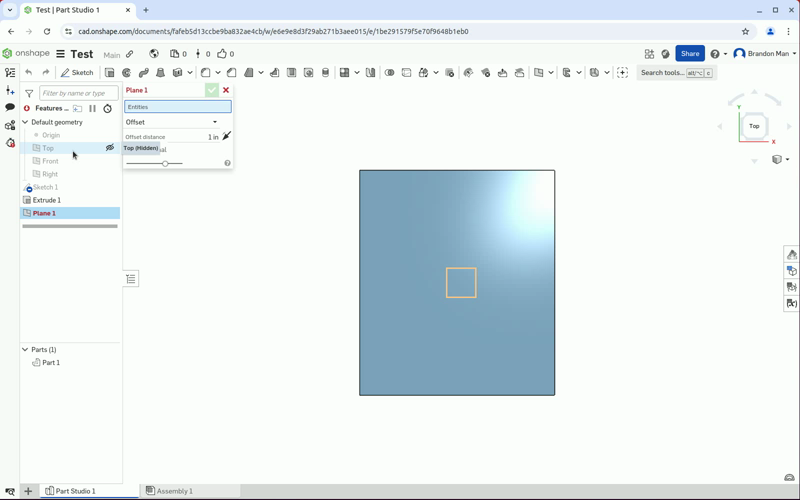
click(73, 150)
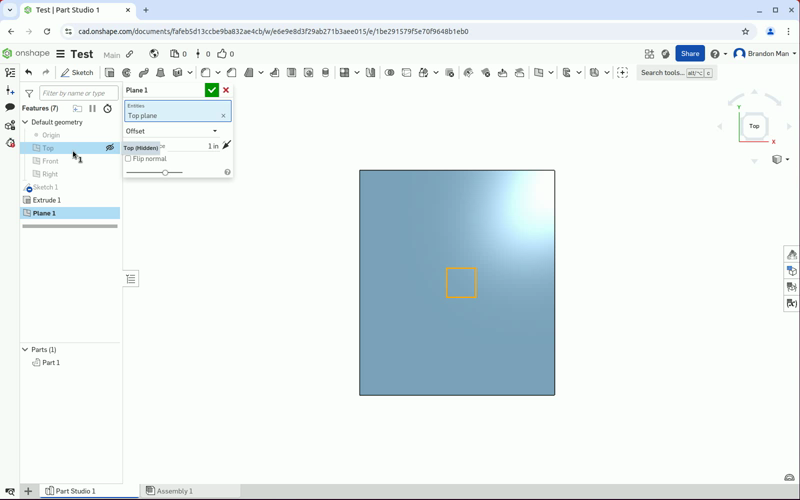
key(tab, 2)
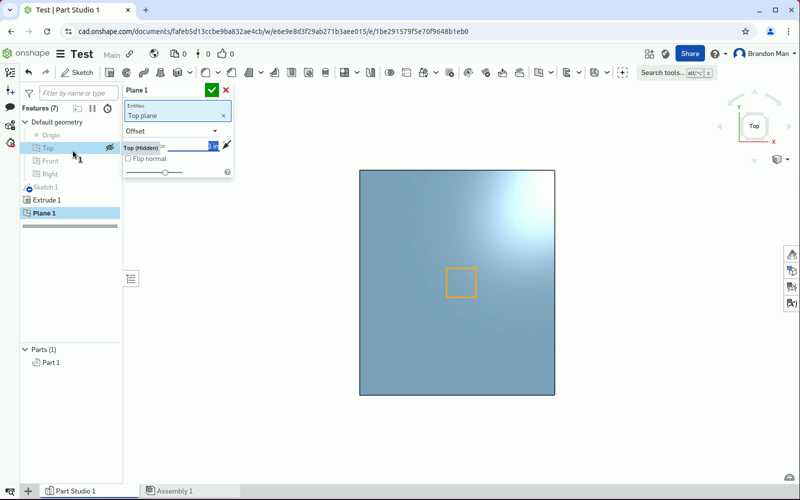
text(19.257)
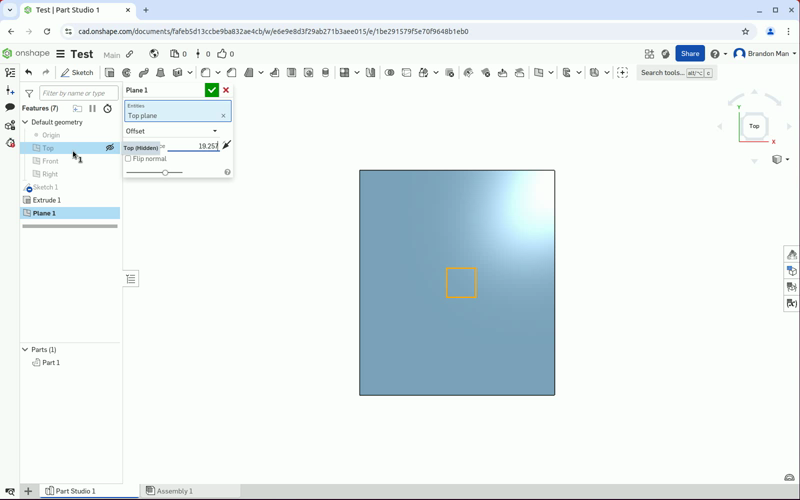
key(enter, 2)
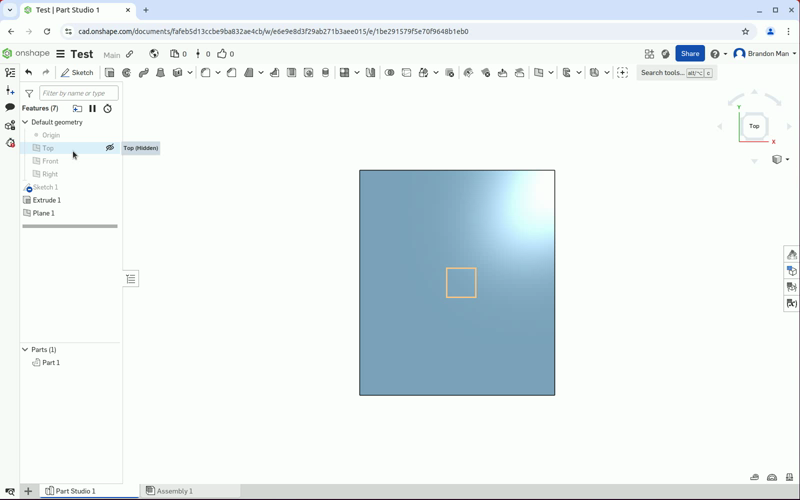
key(shift+s)
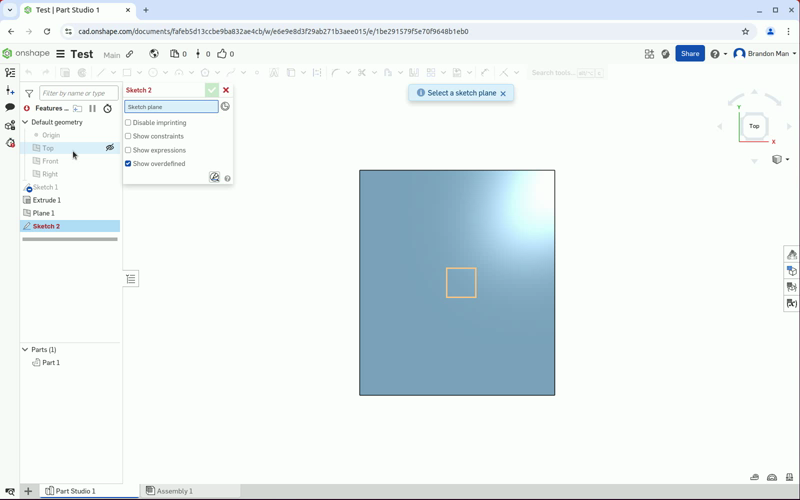
mouse_move(73, 215)
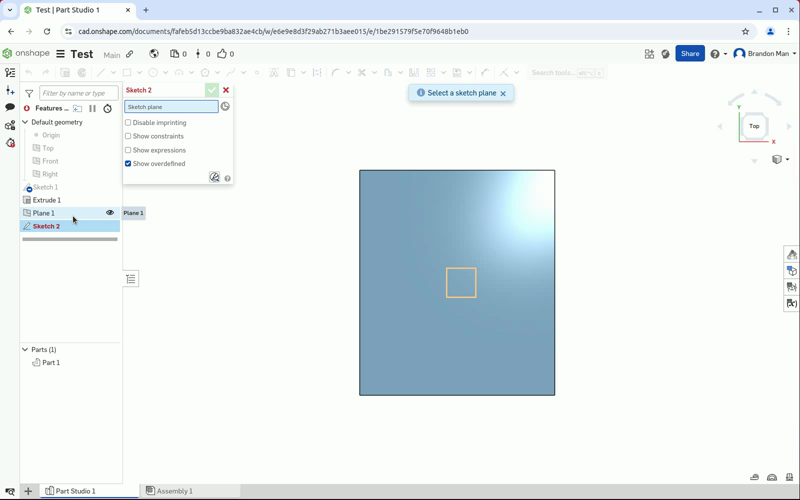
click(73, 215)
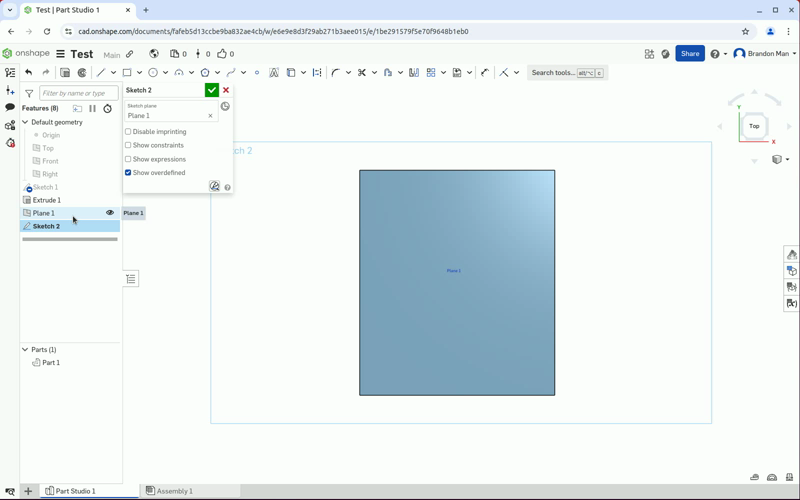
mouse_move(73, 352)
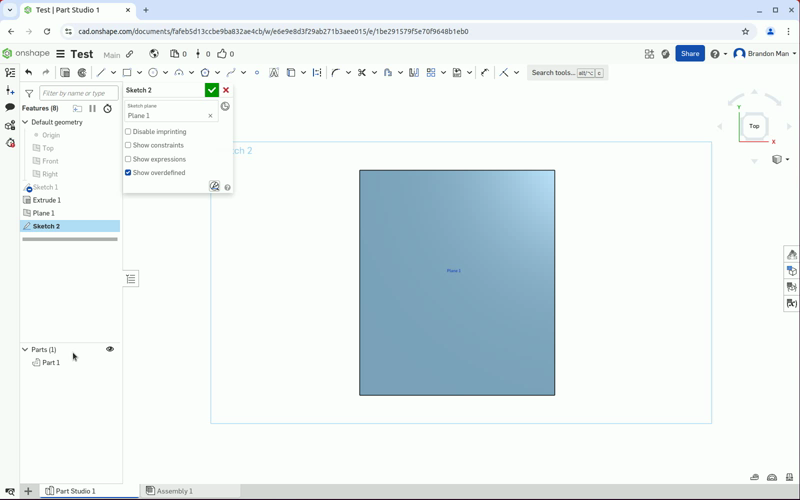
key(y)
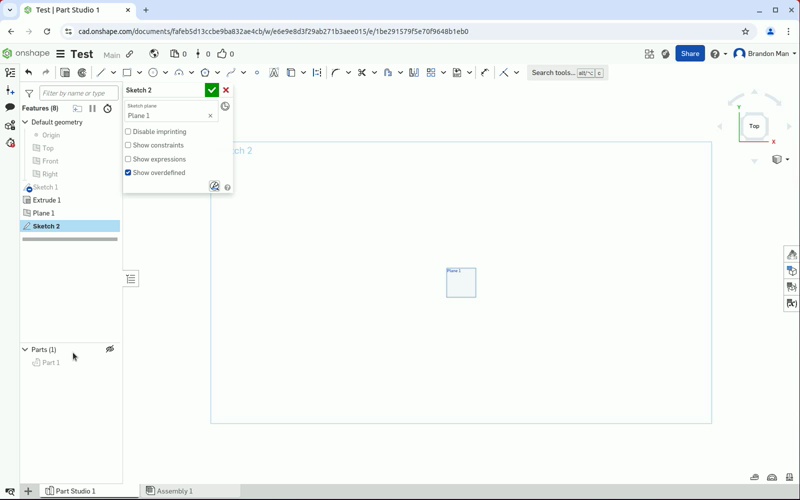
key(l)
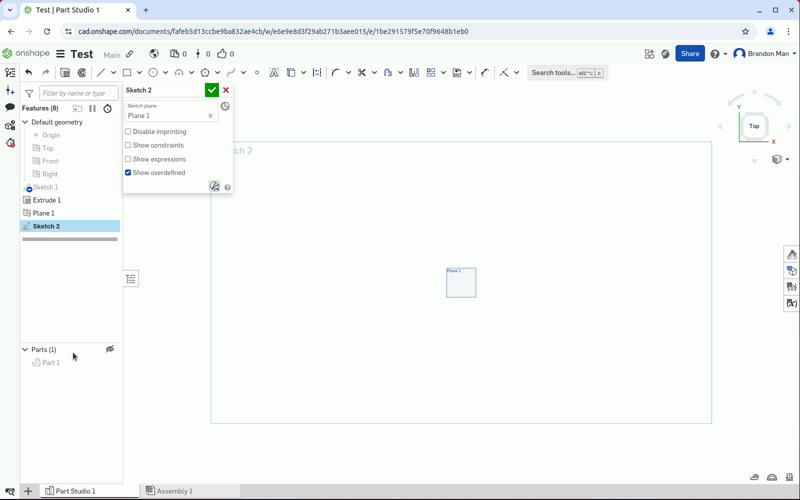
key_down(shift)
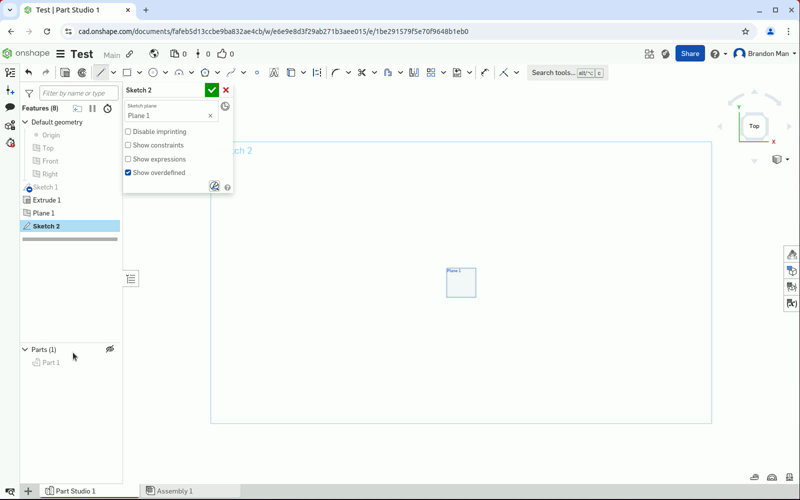
mouse_move(418, 313)
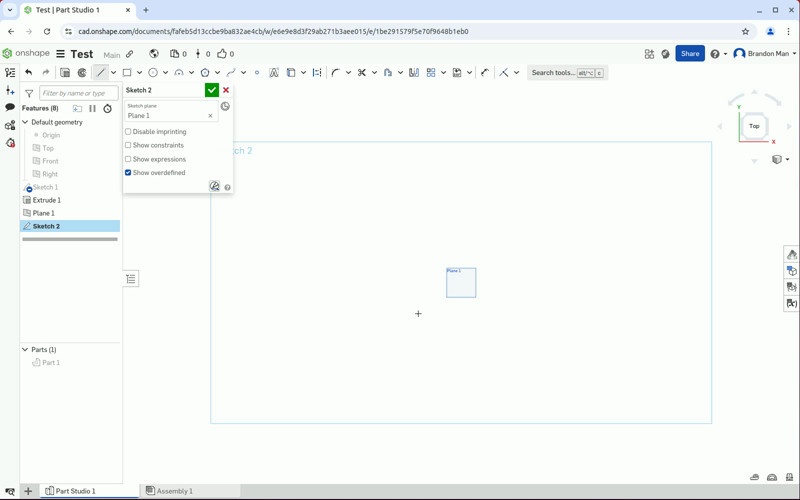
click(418, 313)
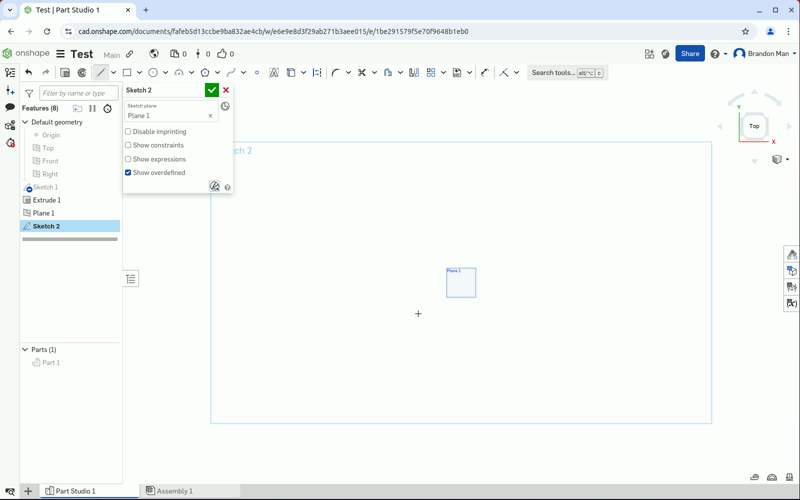
key_up(shift)
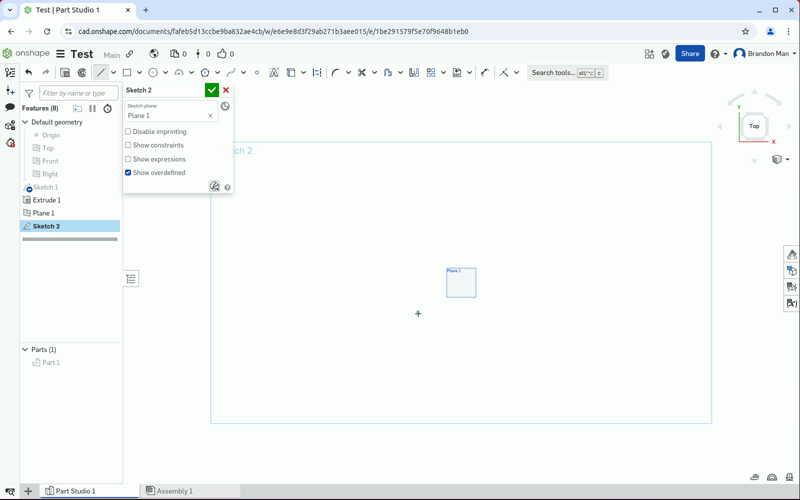
key_down(shift)
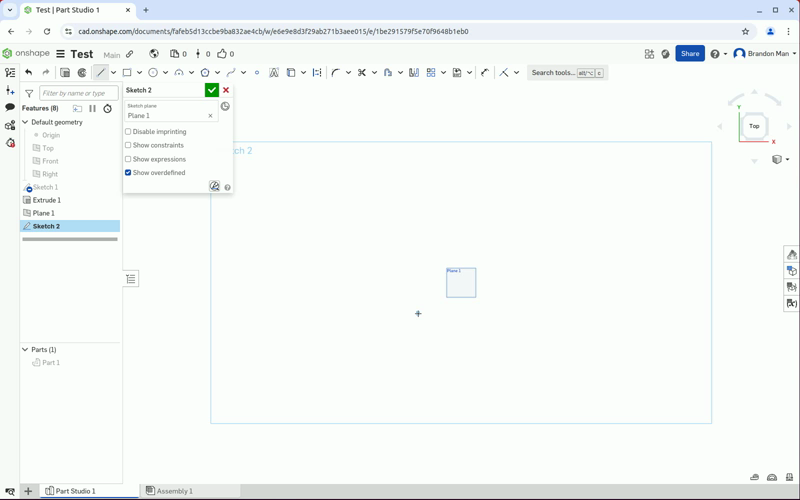
mouse_move(507, 313)
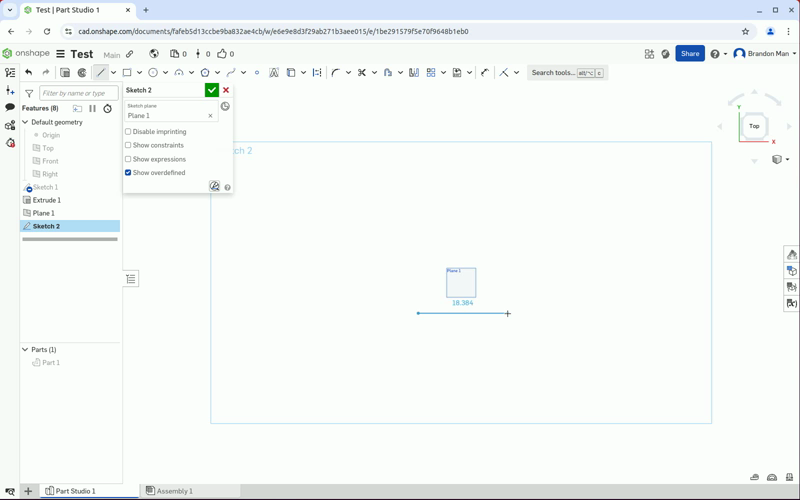
click(507, 313)
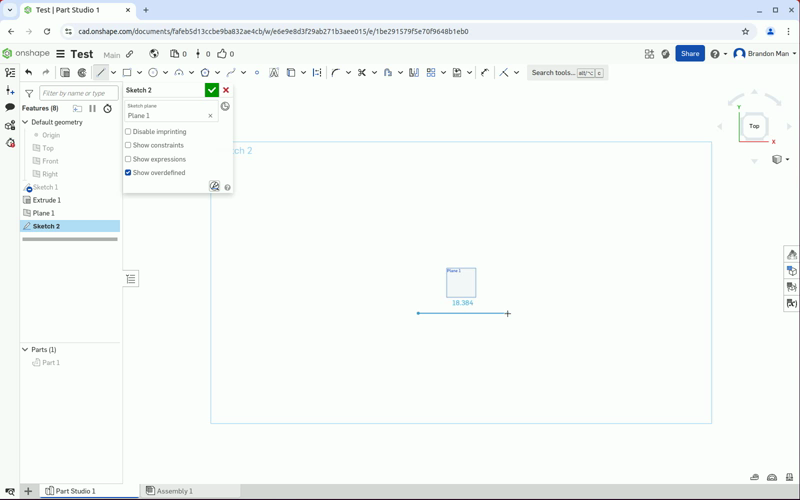
key_up(shift)
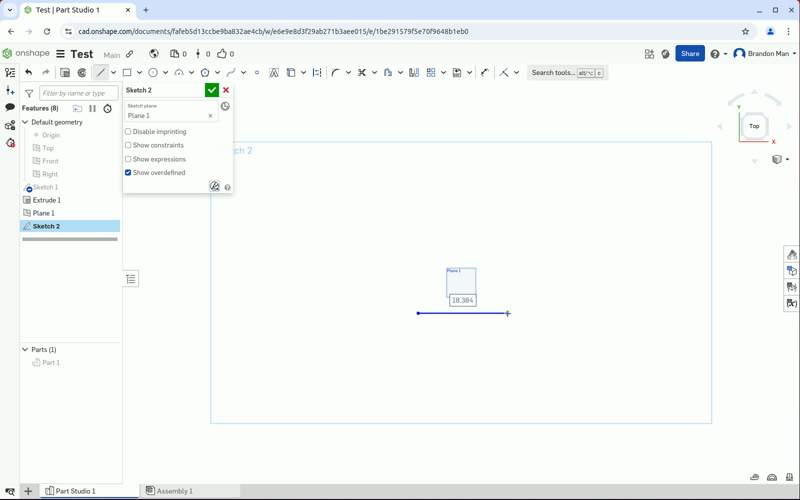
key_down(shift)
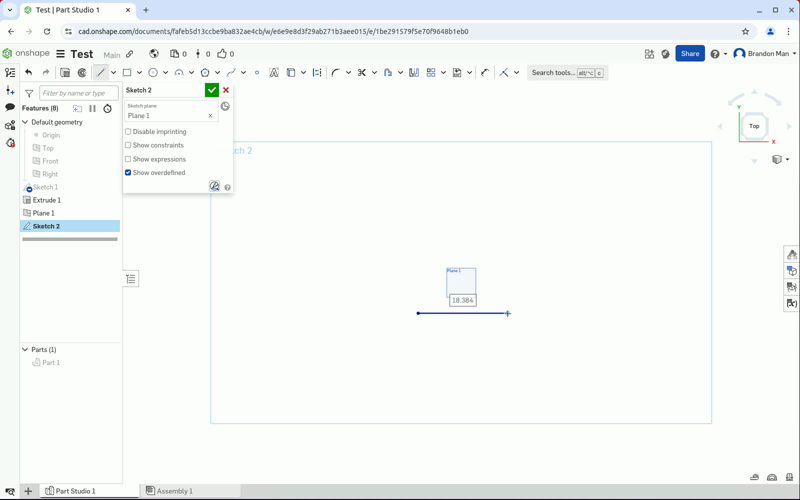
mouse_move(507, 237)
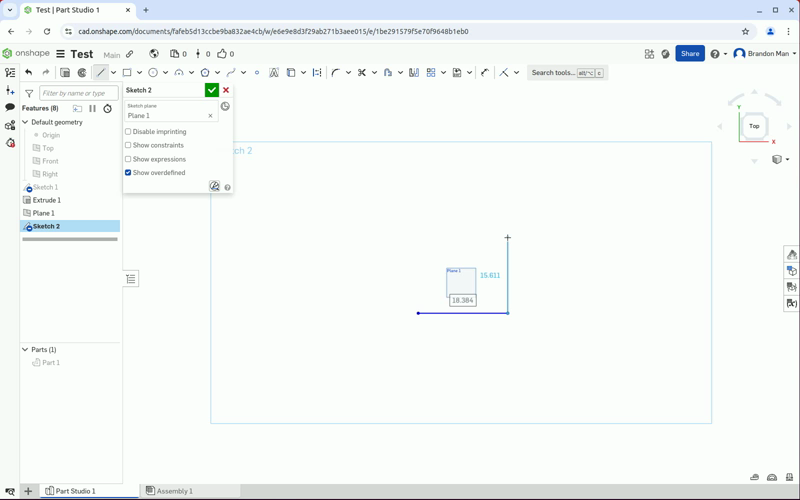
click(507, 237)
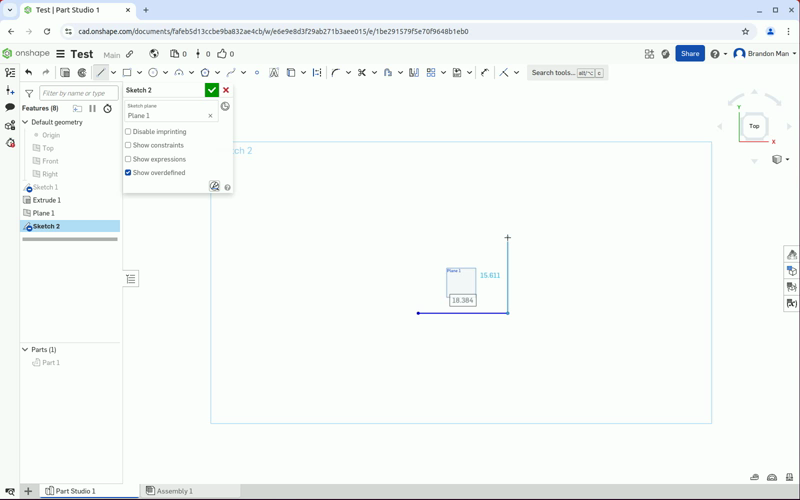
key_up(shift)
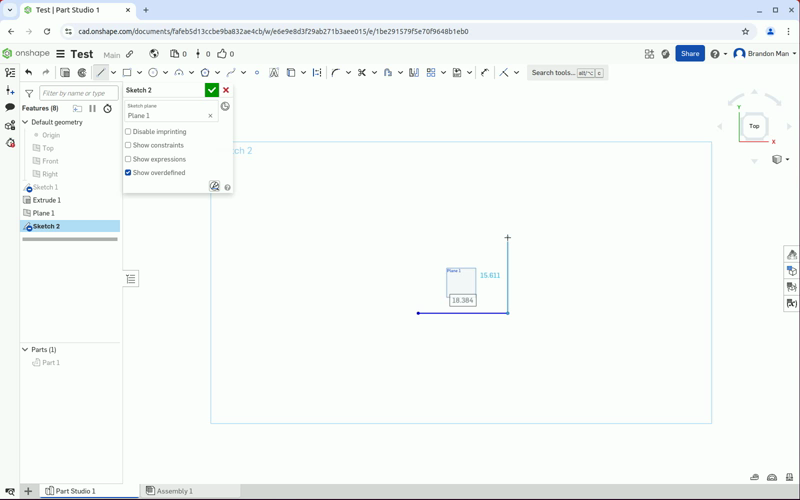
key_down(shift)
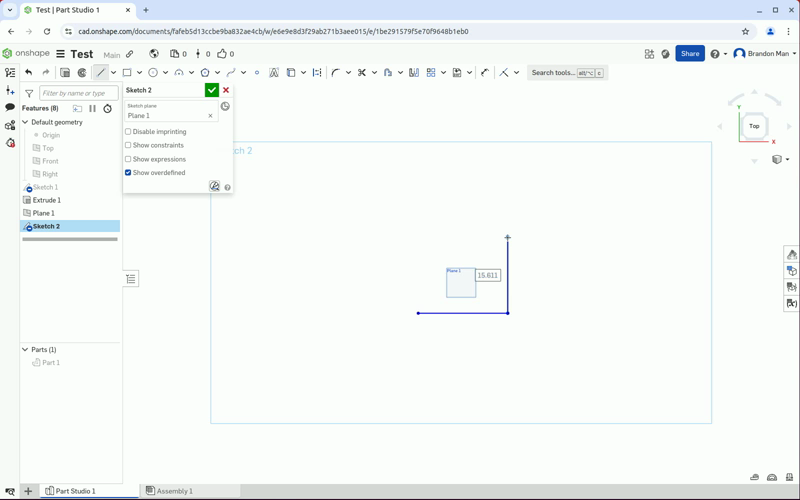
mouse_move(418, 237)
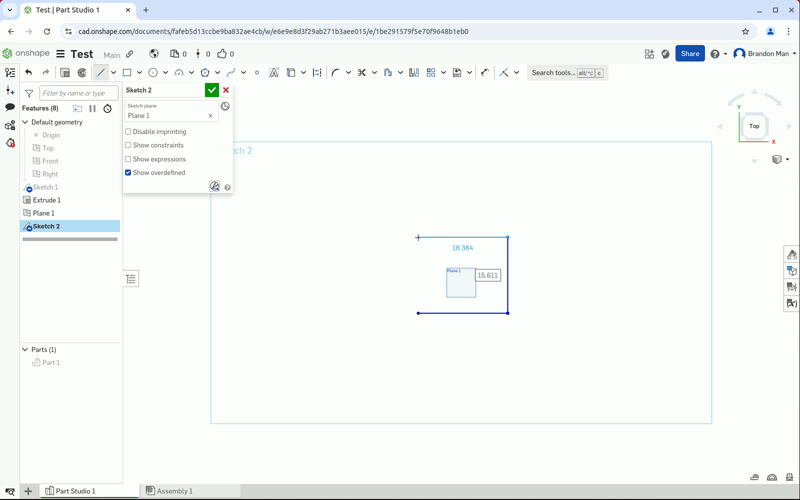
click(418, 237)
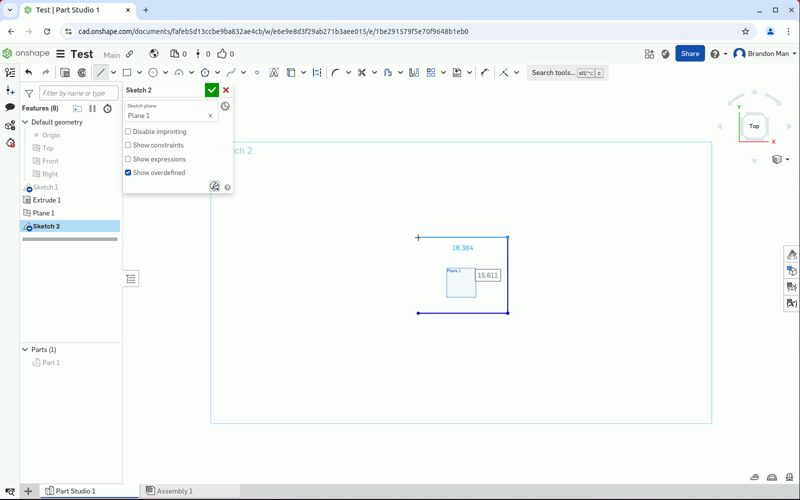
key_up(shift)
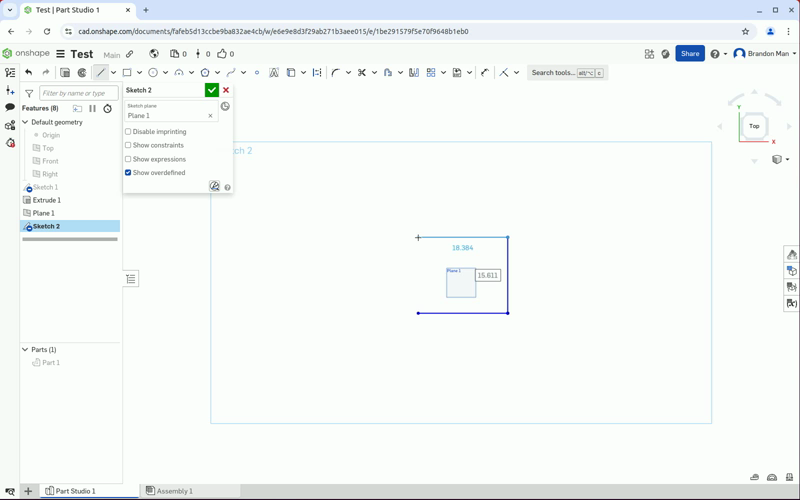
key_down(shift)
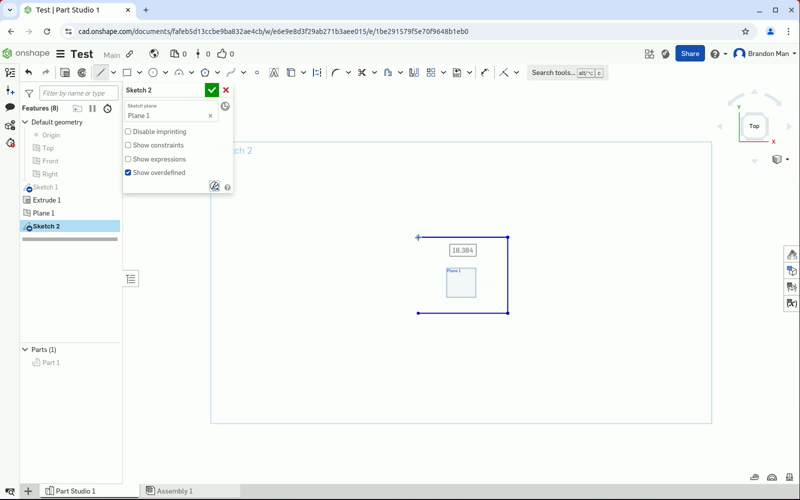
mouse_move(418, 313)
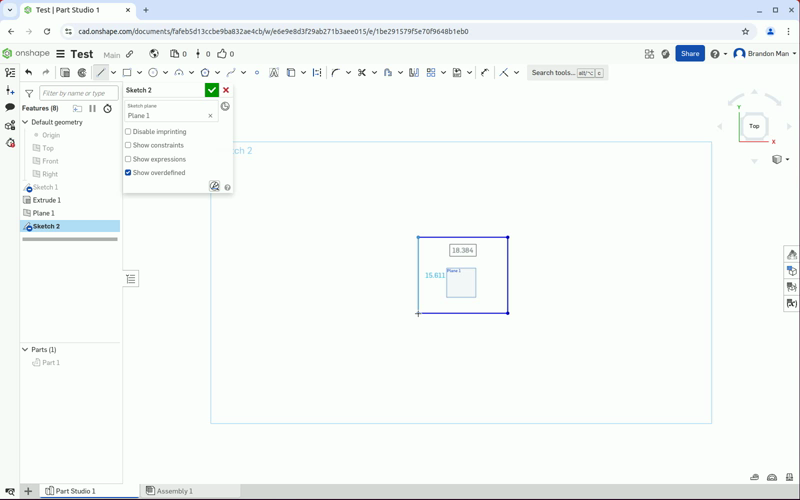
key_up(shift)
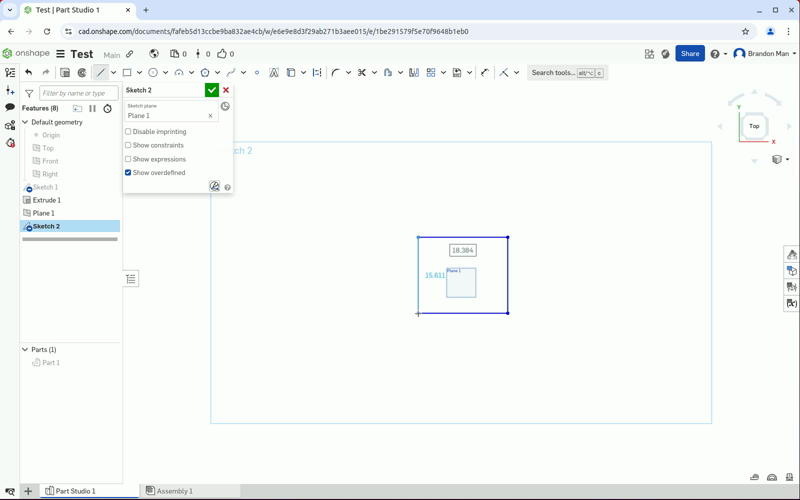
click(418, 313)
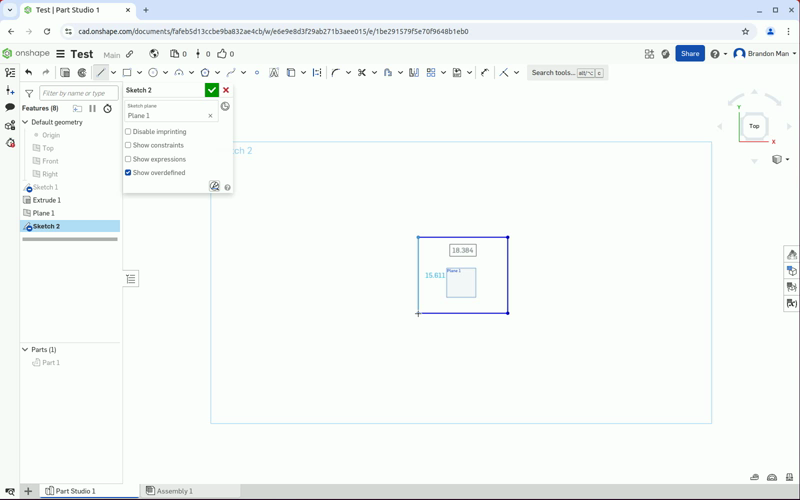
key(esc)
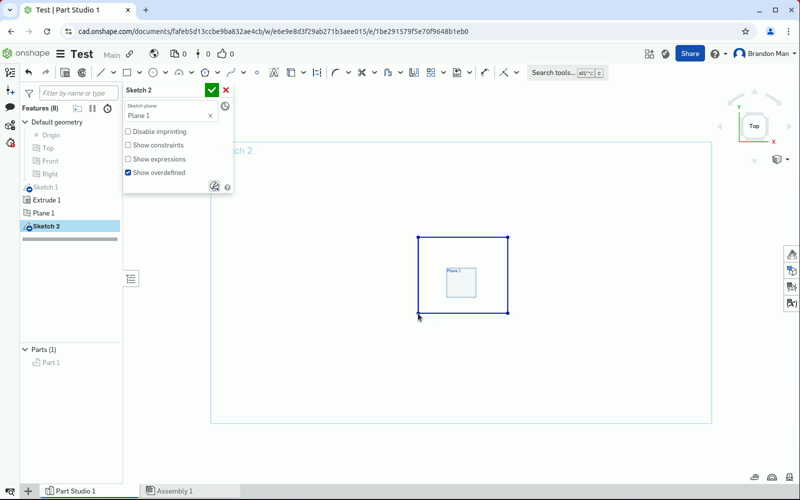
mouse_move(473, 269)
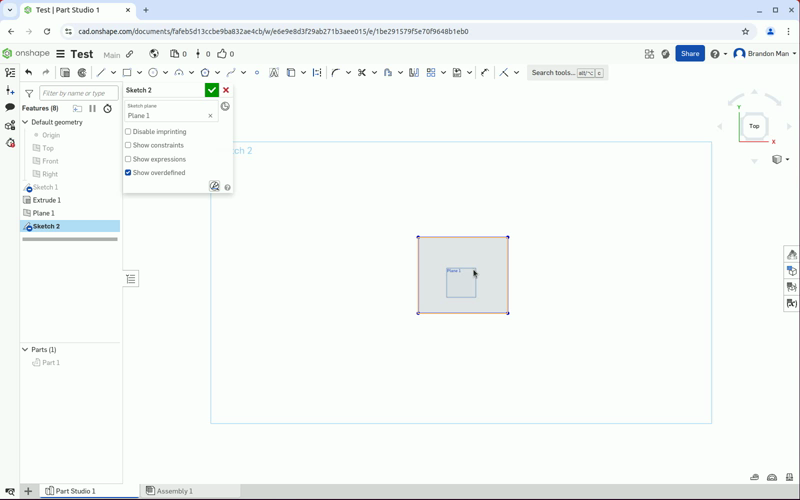
click(473, 269)
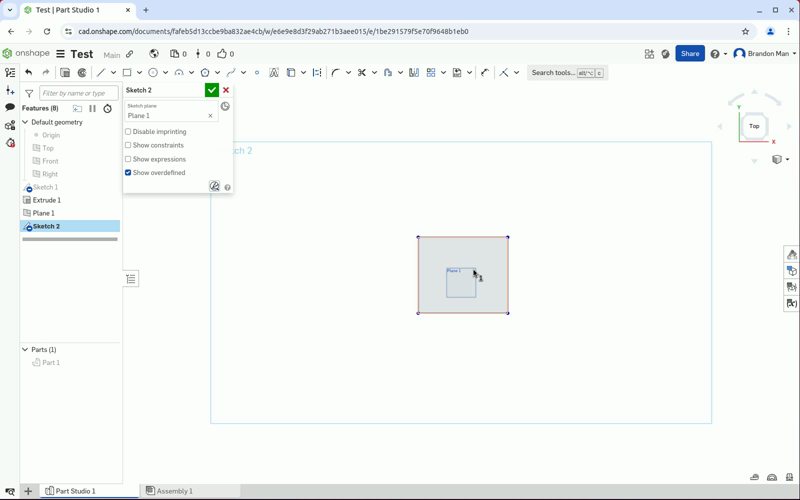
mouse_move(73, 352)
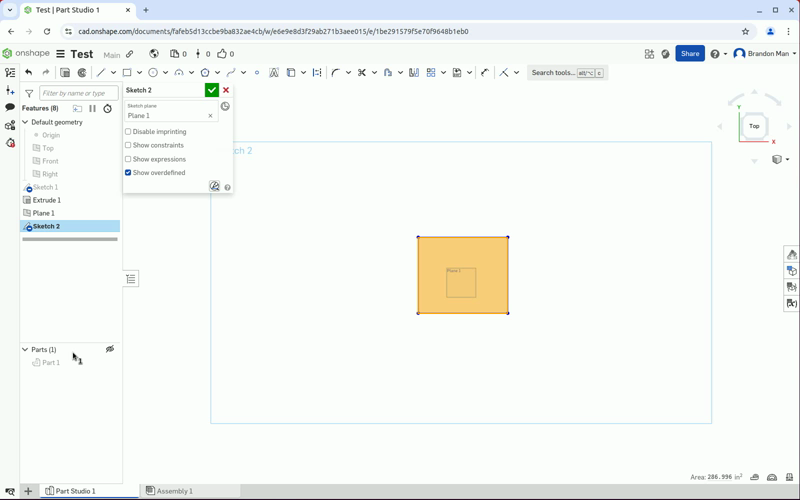
key(shift+y)
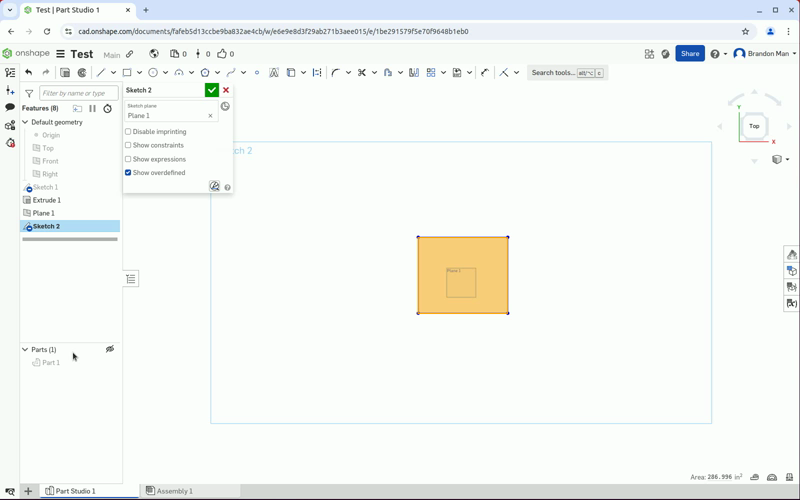
key(shift+e)
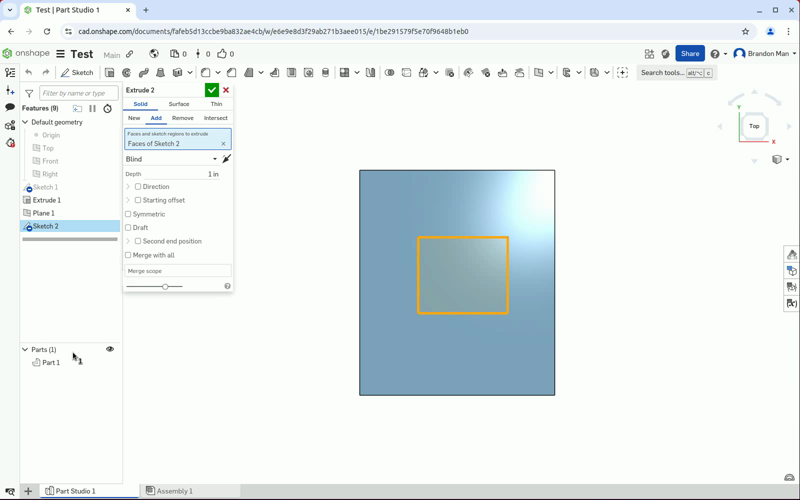
mouse_move(143, 106)
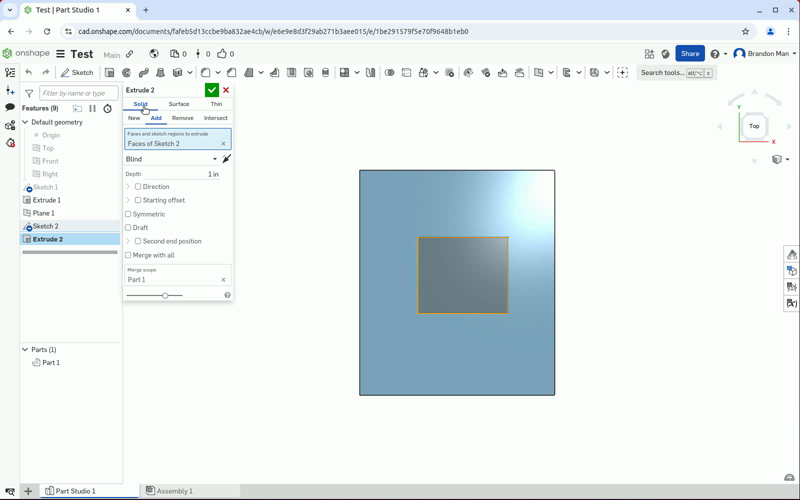
click(143, 106)
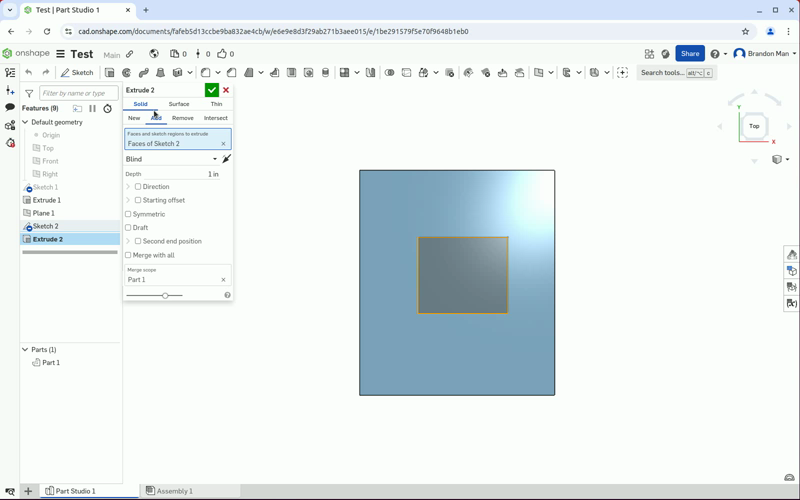
mouse_move(186, 120)
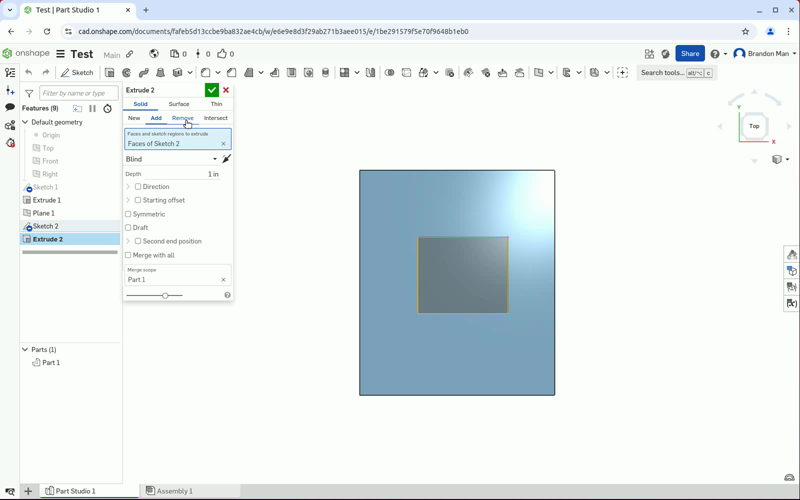
click(186, 120)
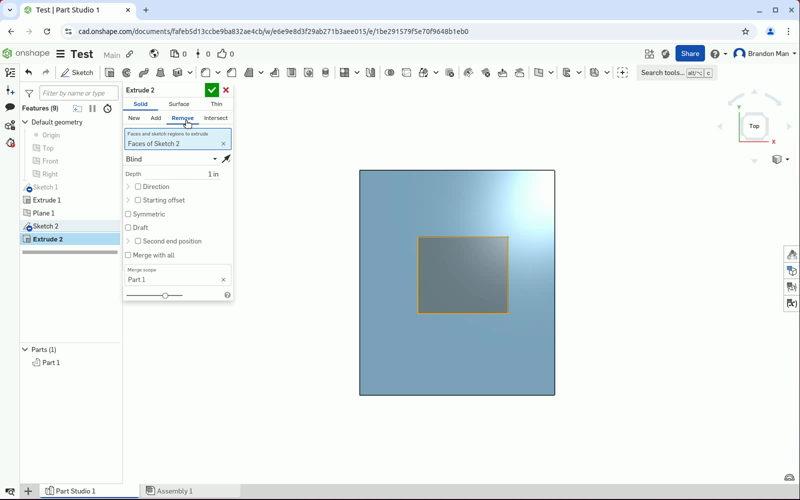
key(tab, 4)
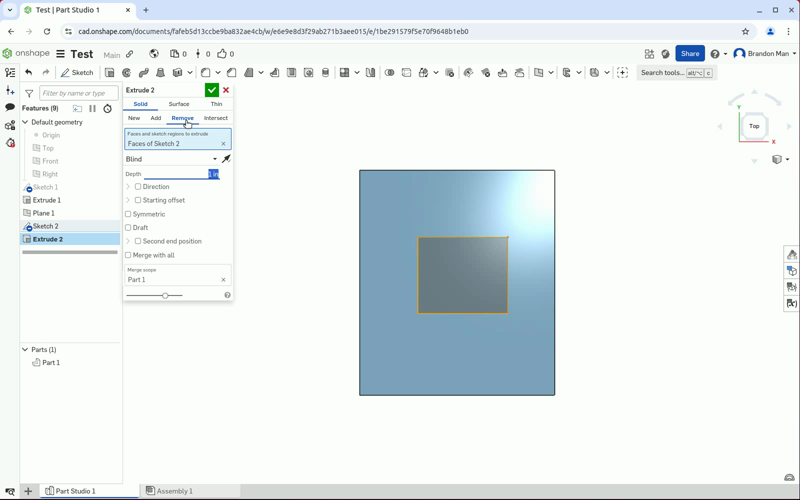
text(11.554)
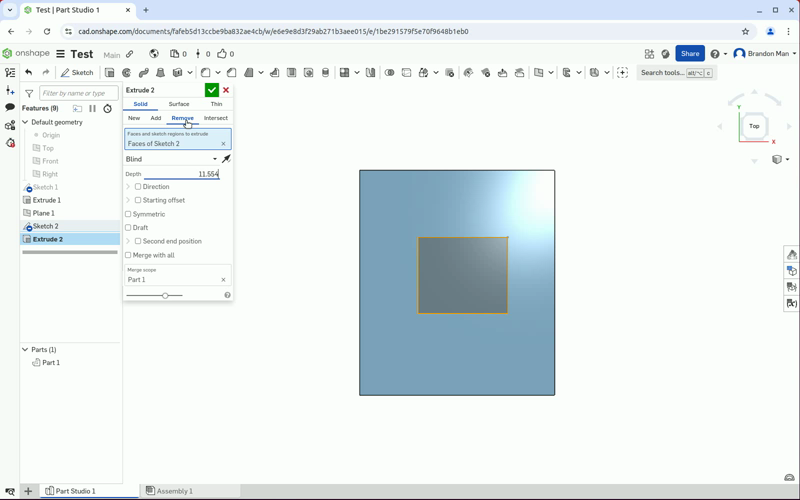
key(tab, 6)
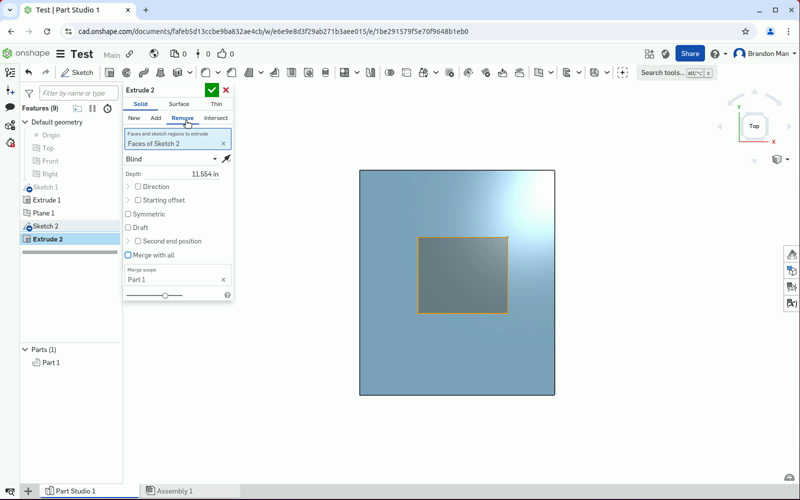
key(space)
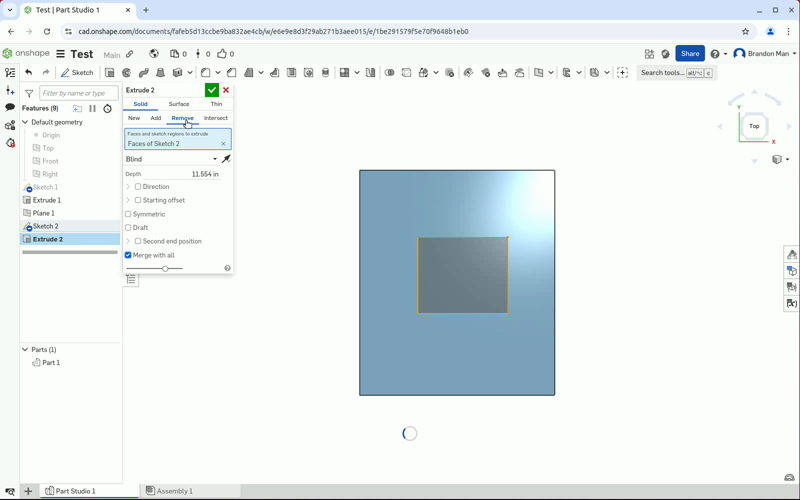
key(enter)
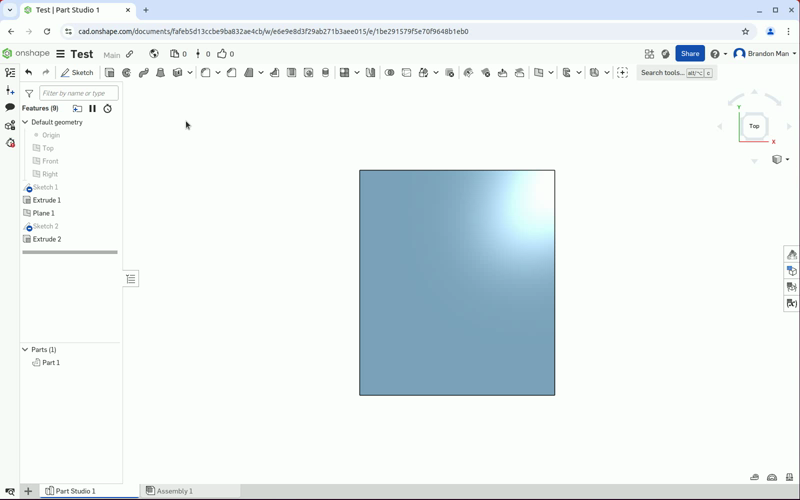
key(shift+h)
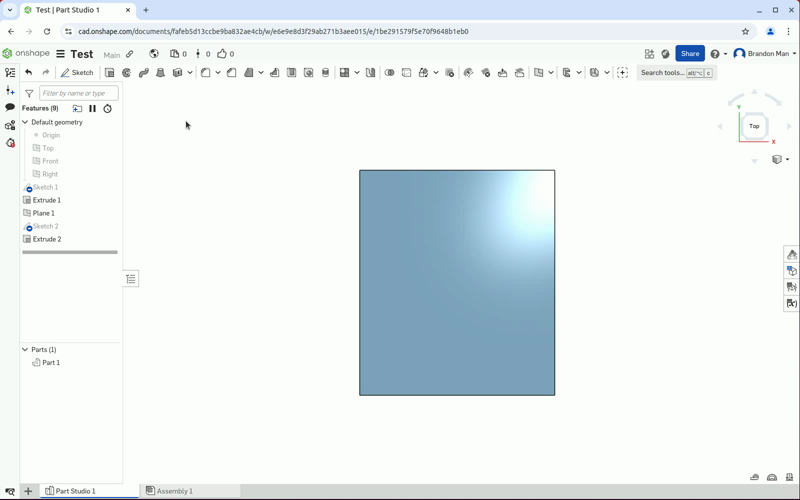
key(shift+h)
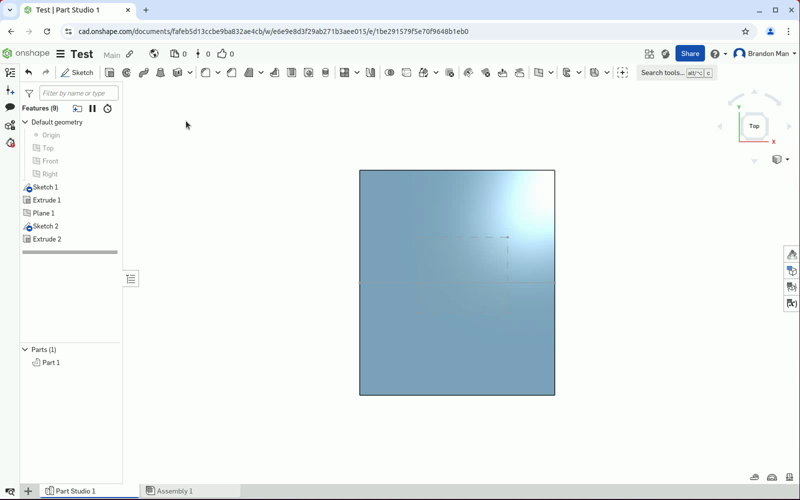
key(shift+7)
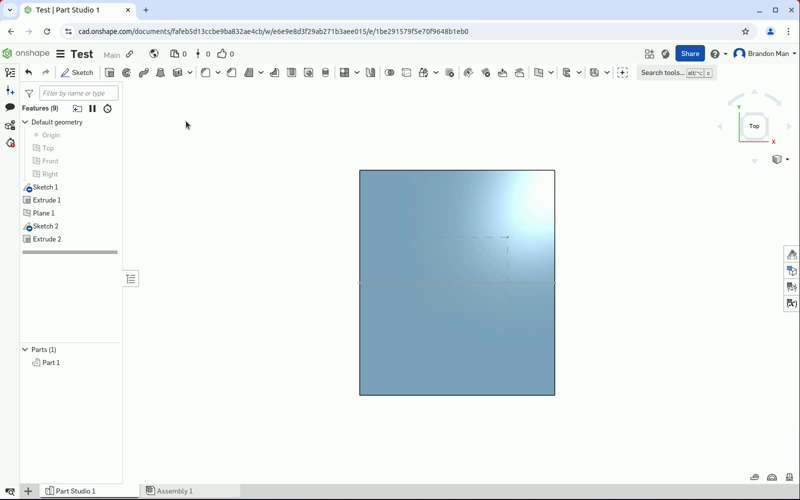
key(up, 3)
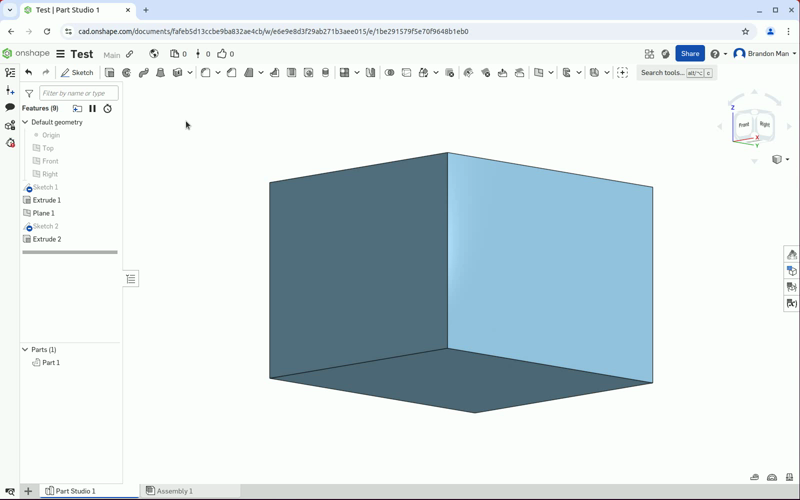
key(left, 3)
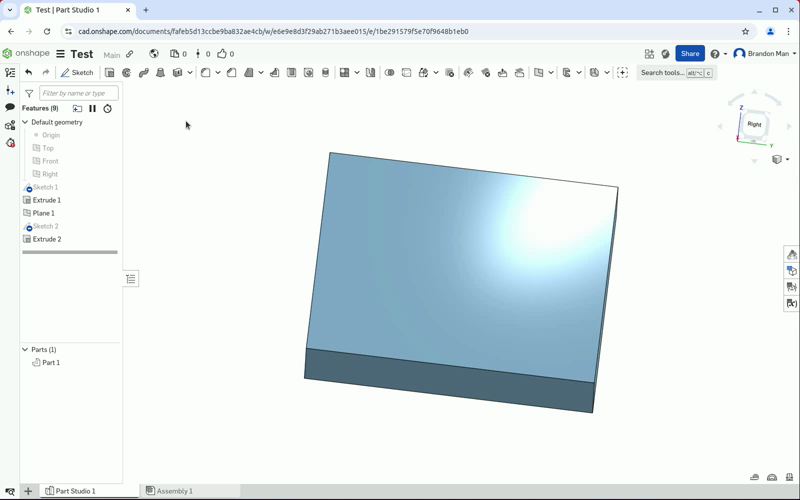
key(right, 3)
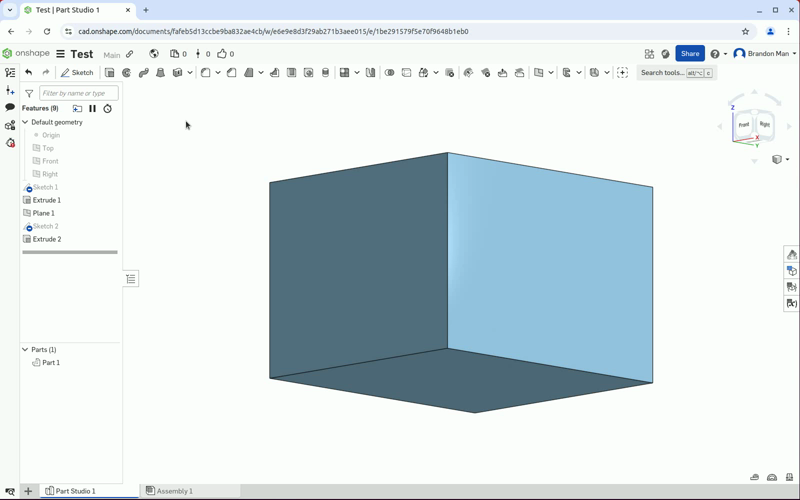
key(down, 3)
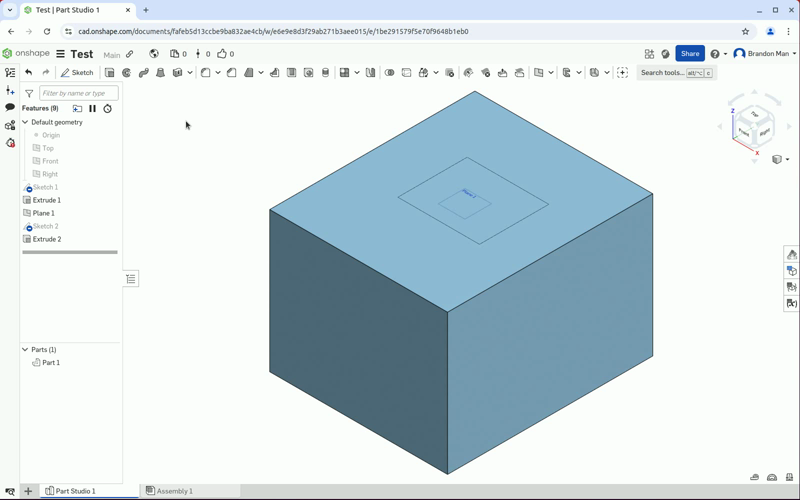
mouse_move(73, 189)
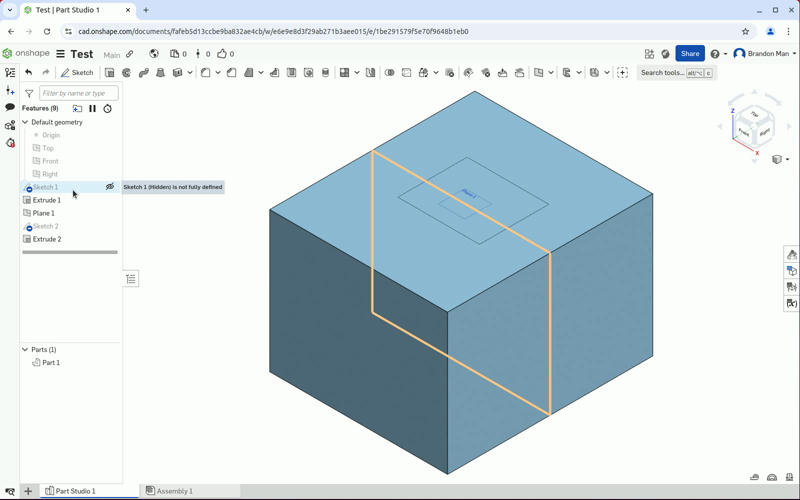
click(73, 189)